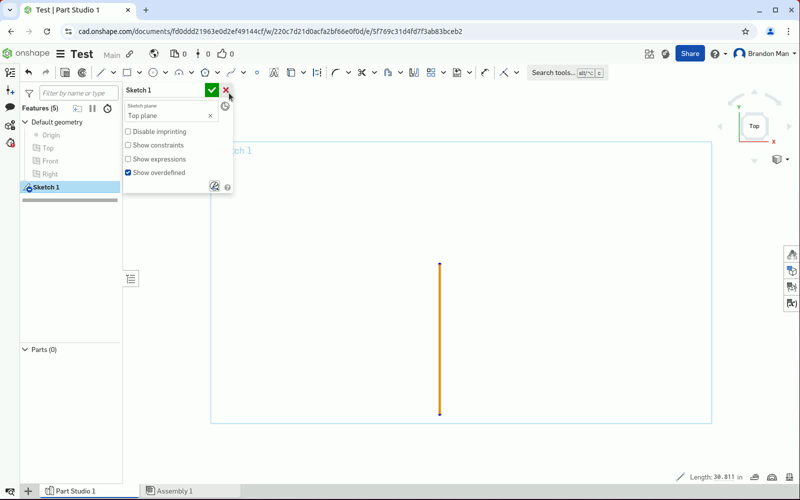
key(shift+h)
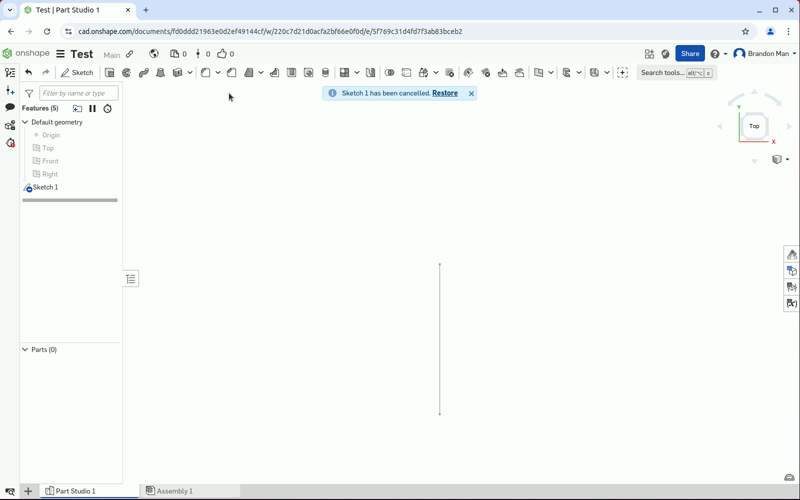
mouse_move(73, 352)
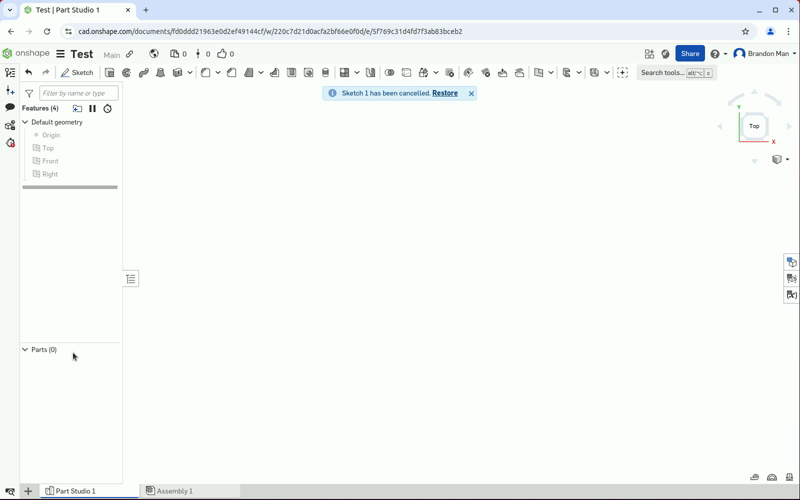
key(y)
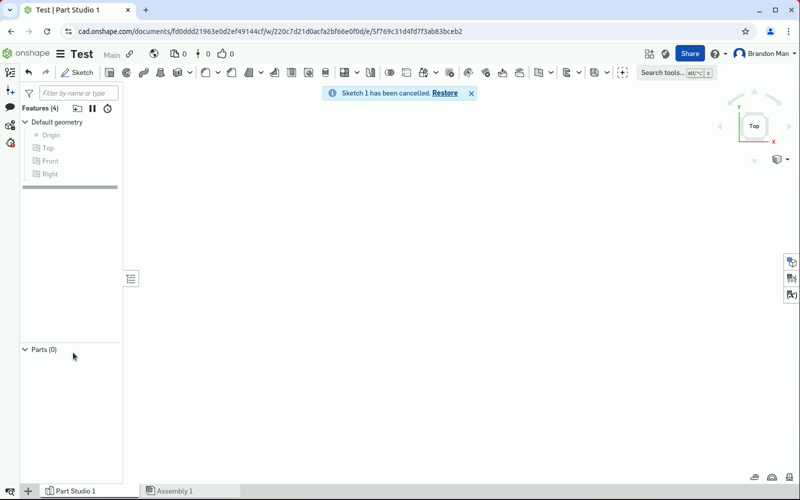
key(shift+p)
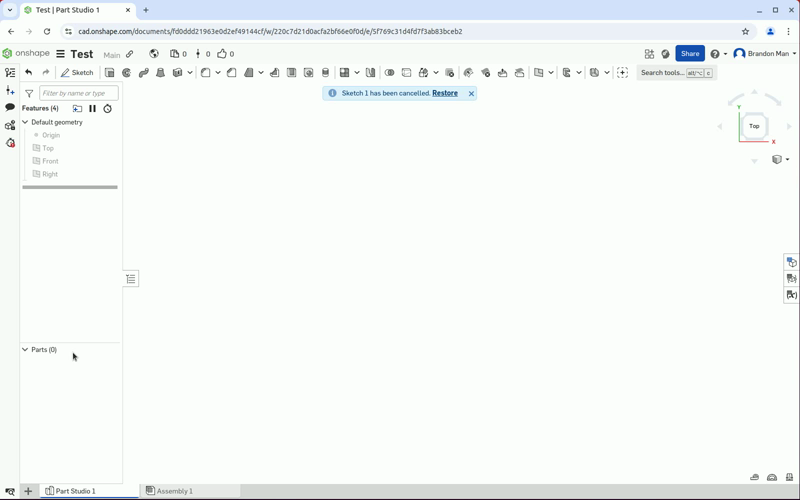
key(space)
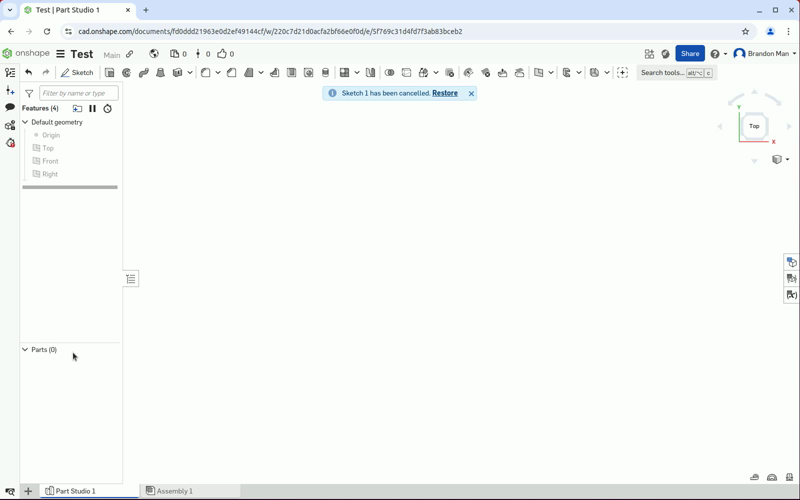
key_down(shift)
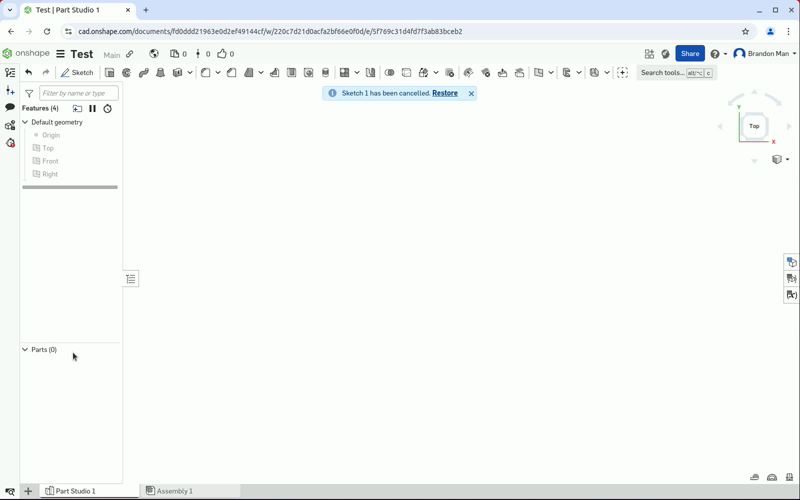
key(up)
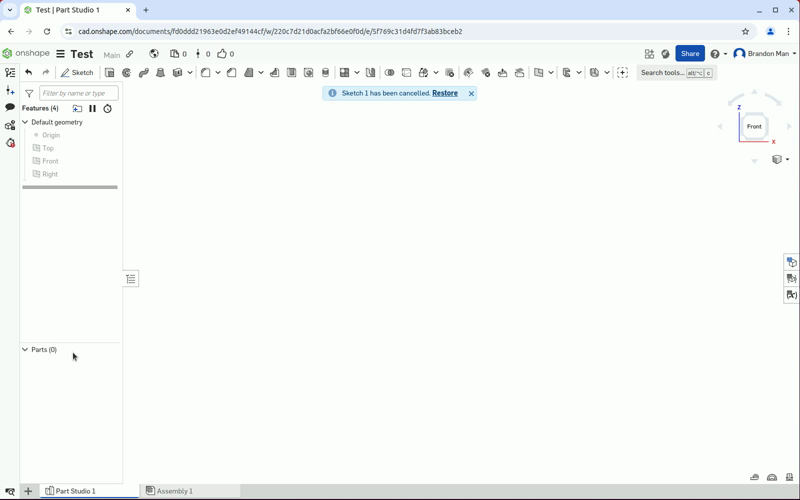
key_up(shift)
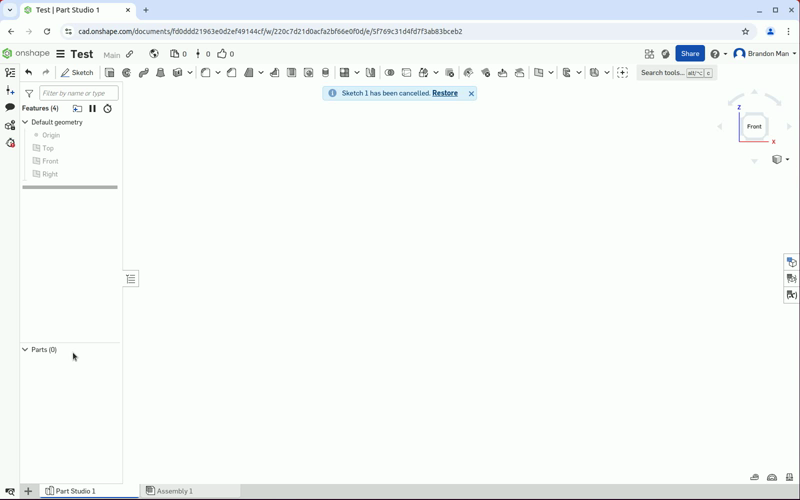
mouse_move(73, 352)
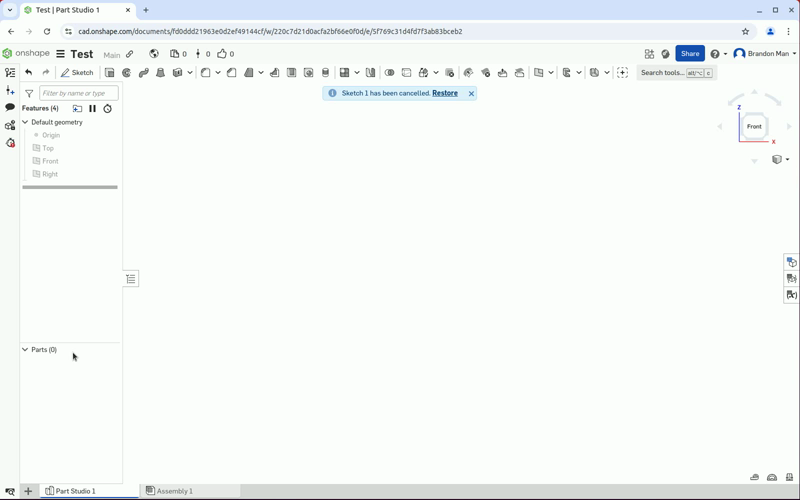
key(shift+y)
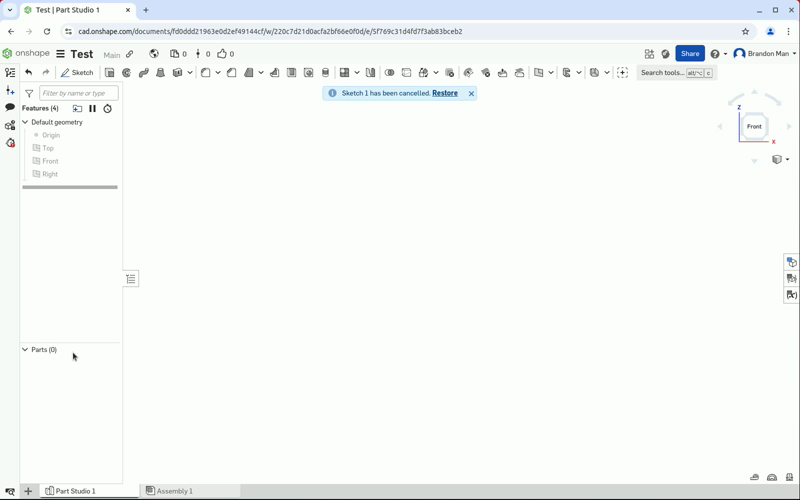
key(shift+s)
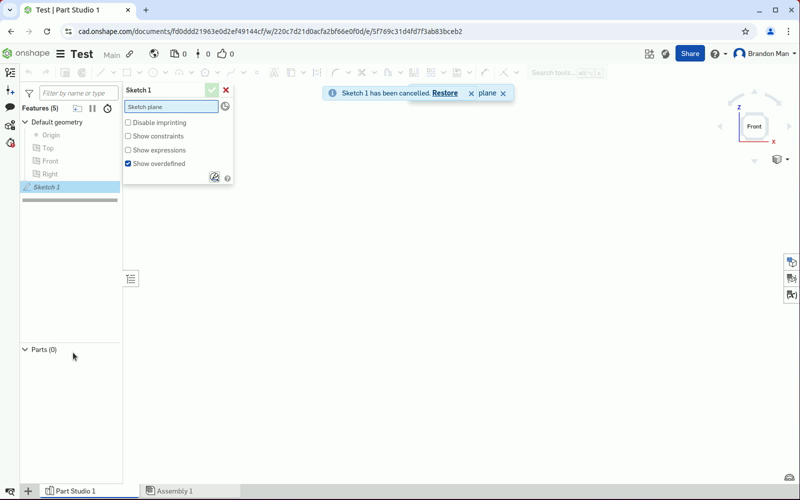
mouse_move(73, 163)
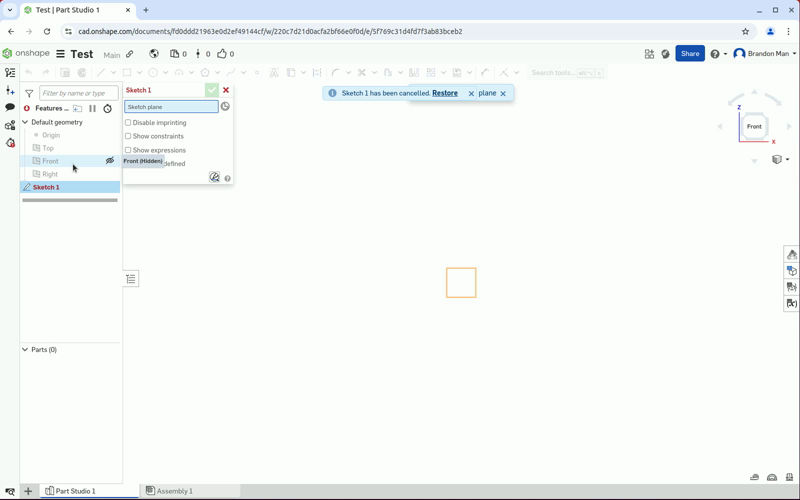
click(73, 163)
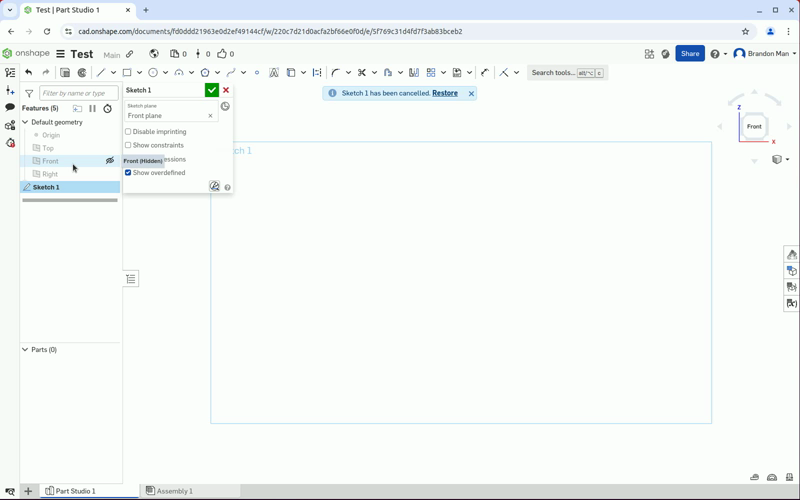
mouse_move(73, 352)
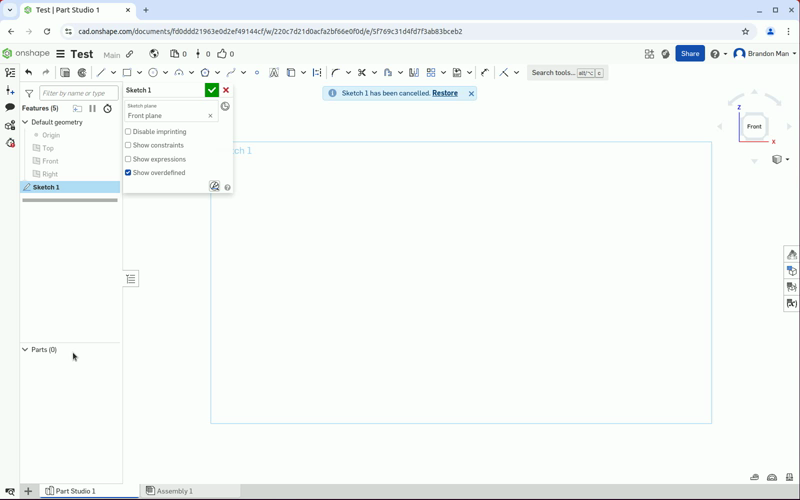
key(y)
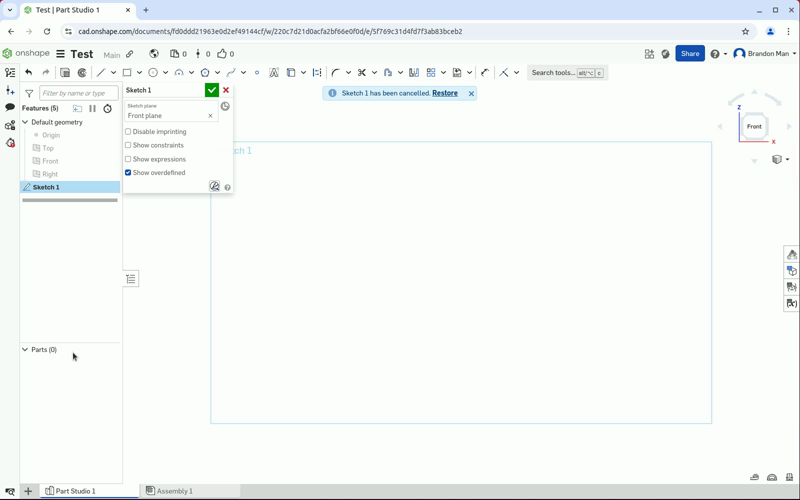
key(c)
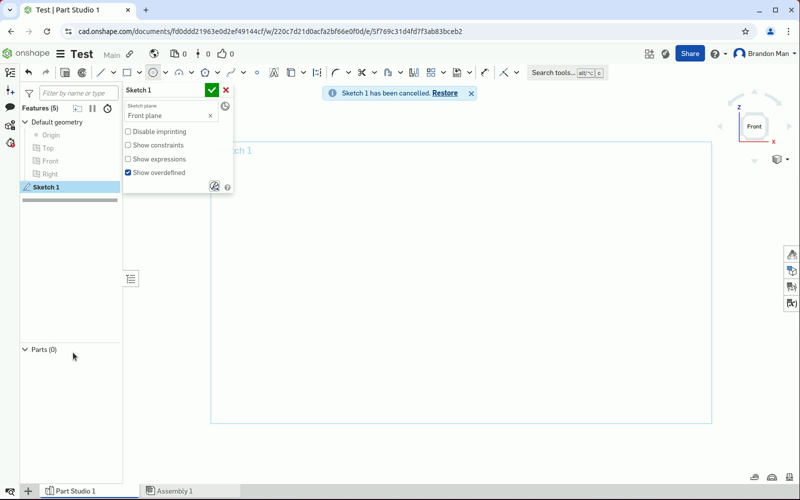
key_down(shift)
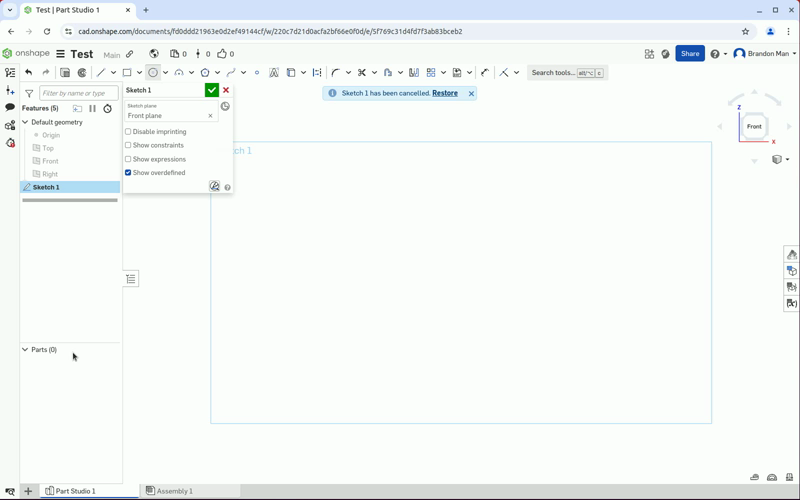
mouse_move(461, 282)
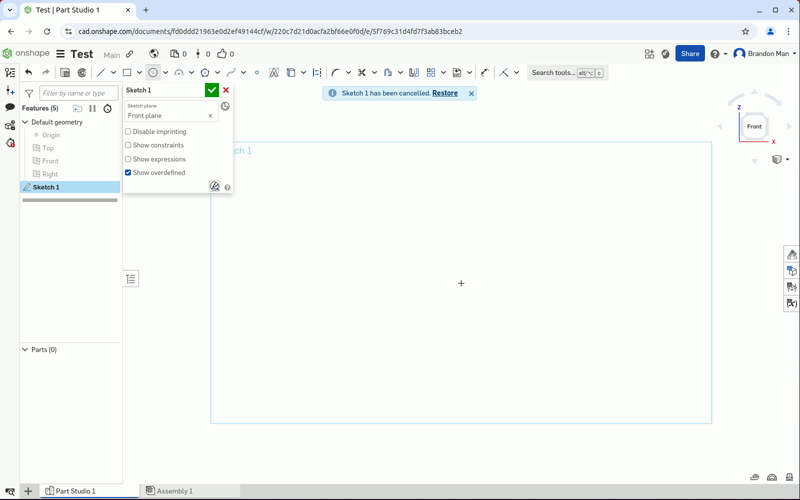
click(461, 282)
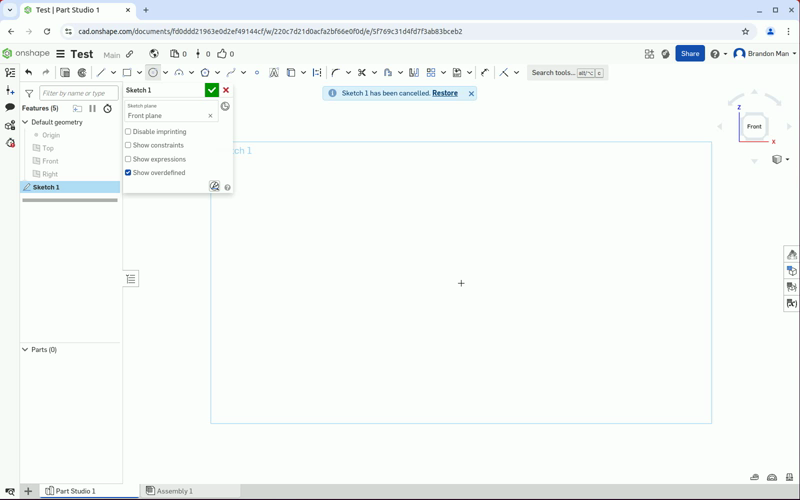
key_up(shift)
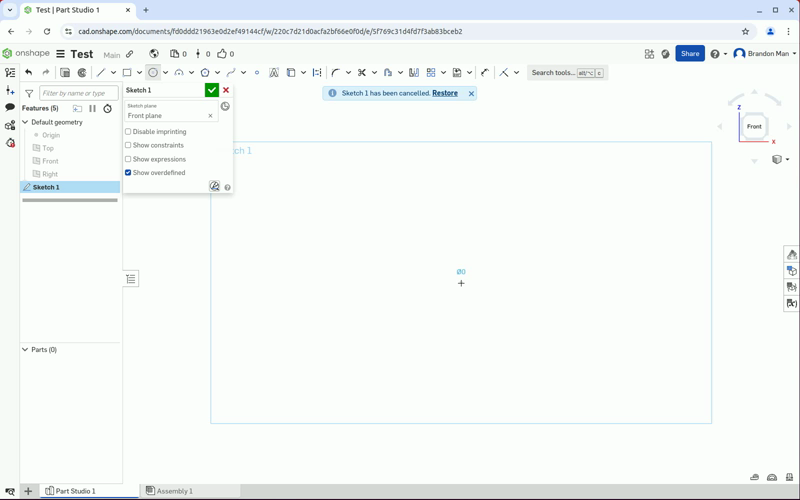
mouse_move(574, 282)
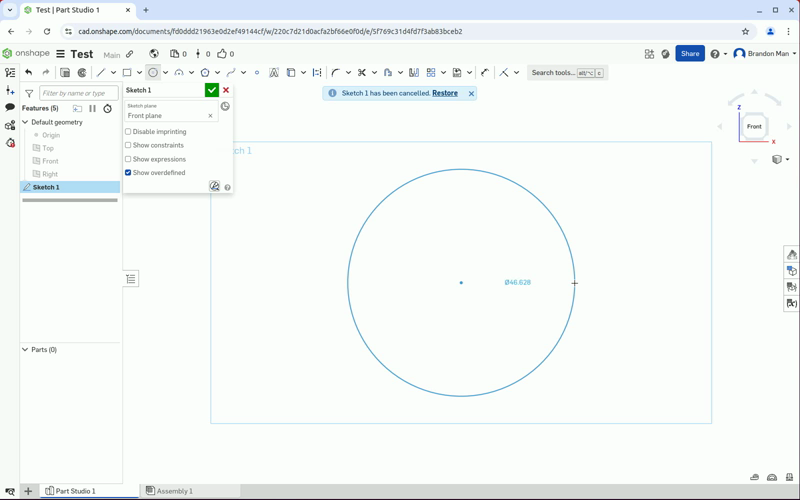
click(574, 282)
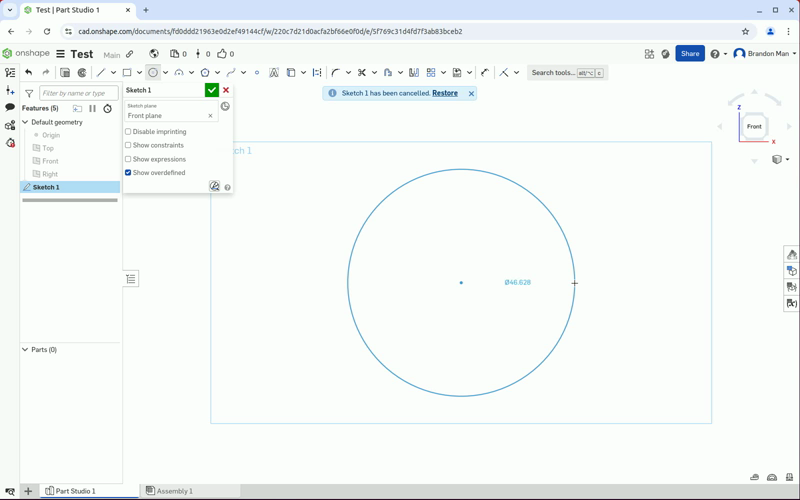
key(esc)
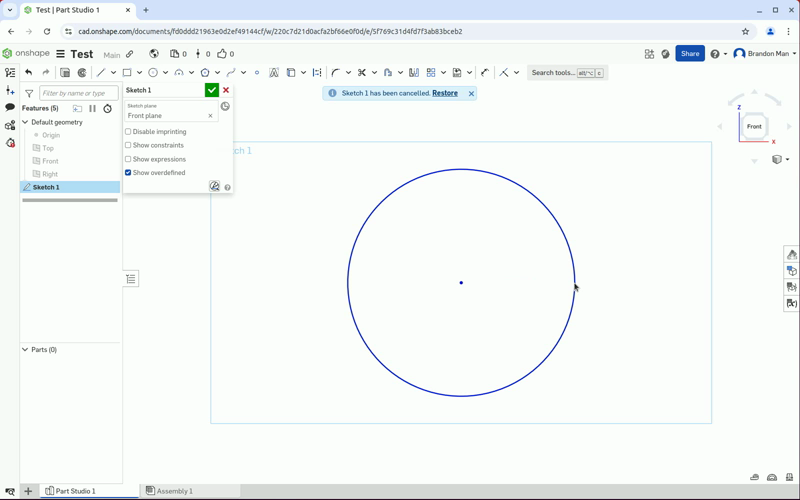
key(c)
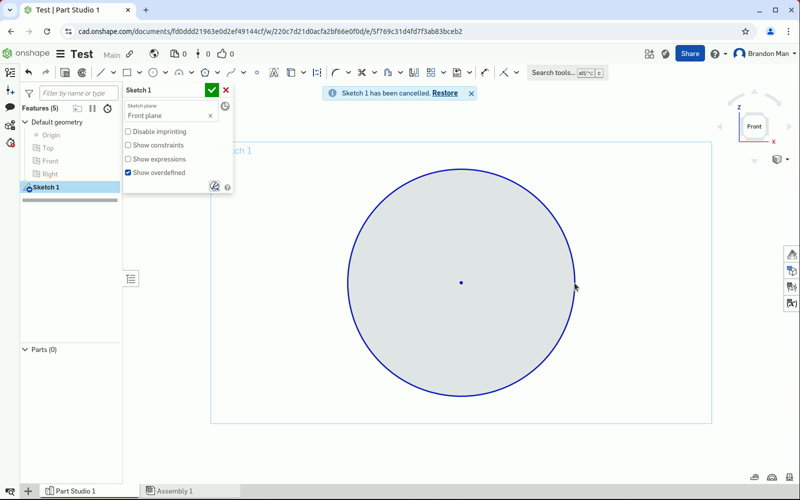
key_down(shift)
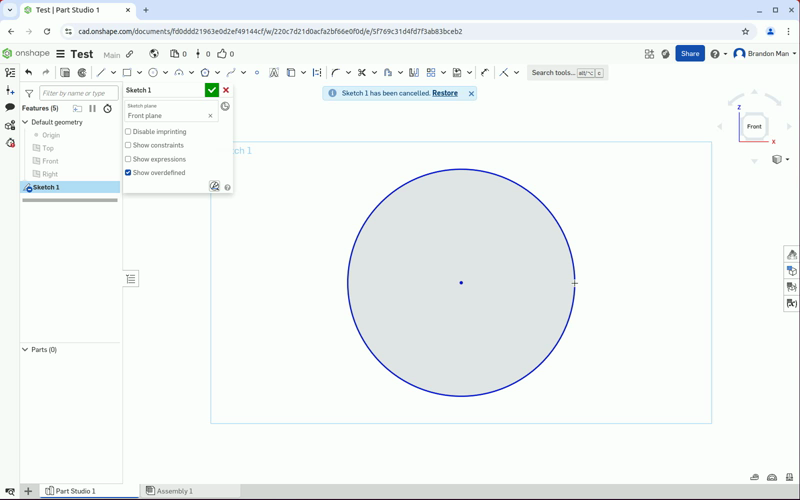
mouse_move(461, 282)
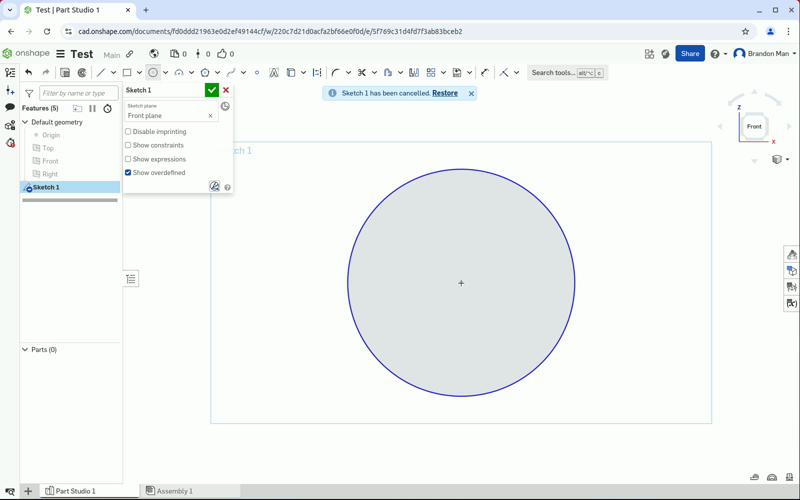
click(461, 282)
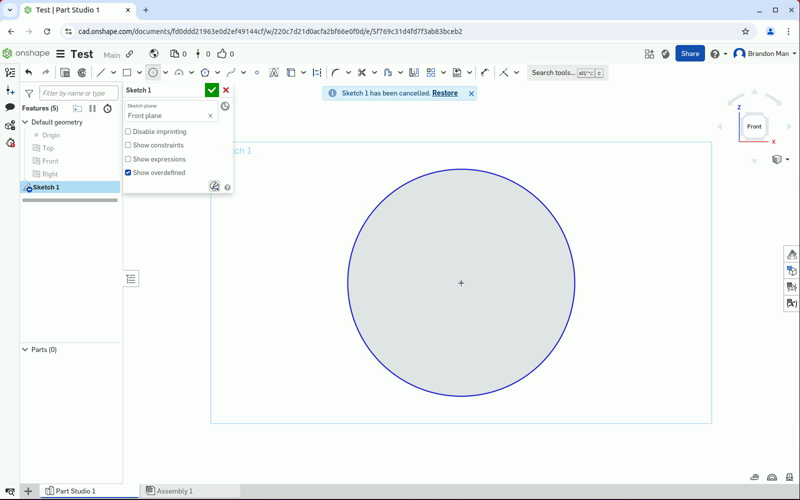
key_up(shift)
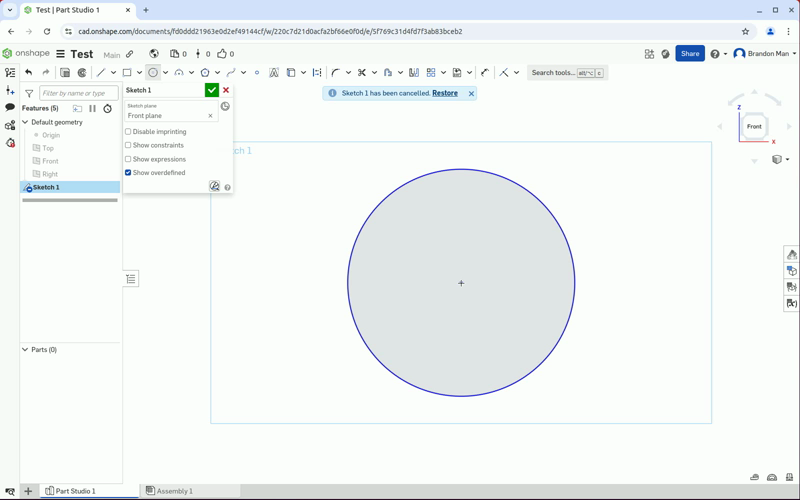
mouse_move(539, 282)
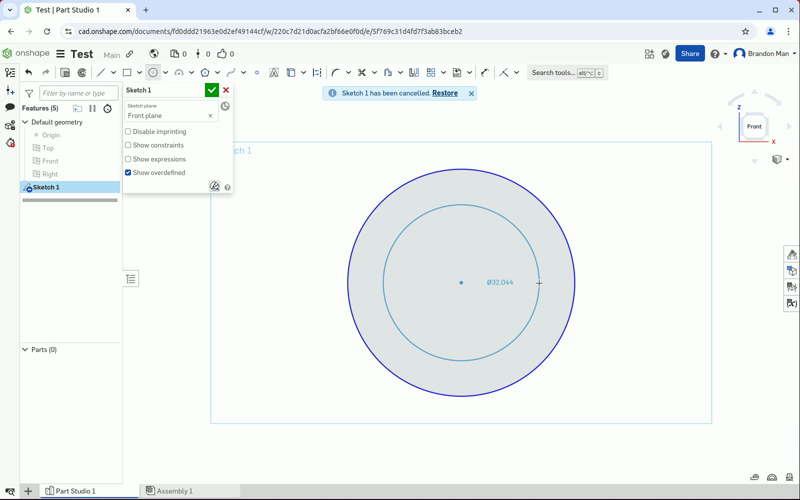
click(539, 282)
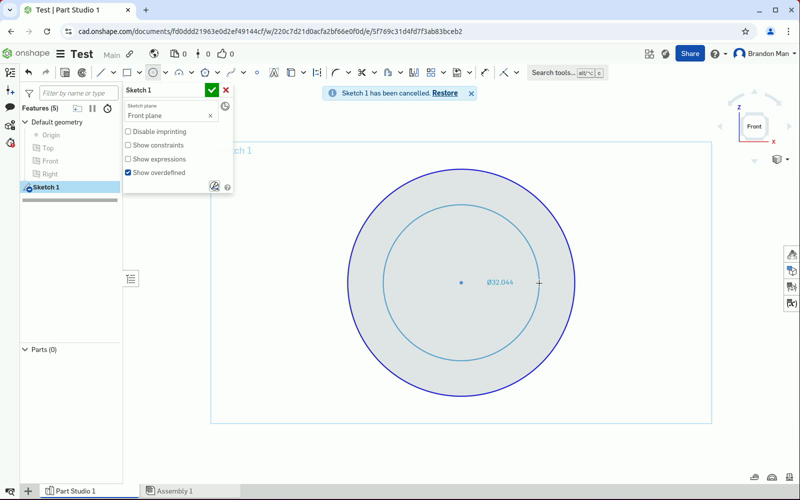
key(esc)
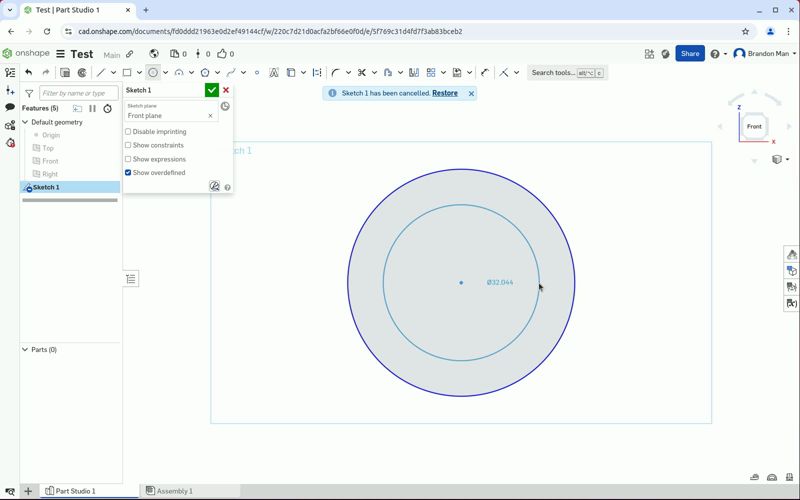
mouse_move(422, 367)
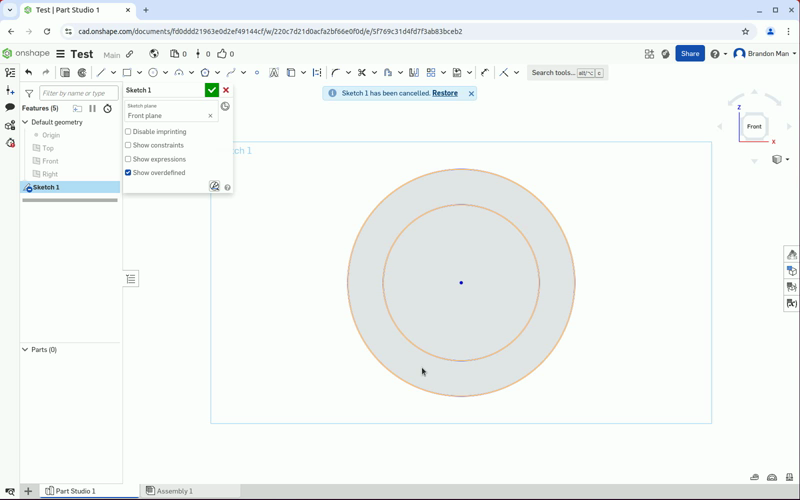
click(422, 367)
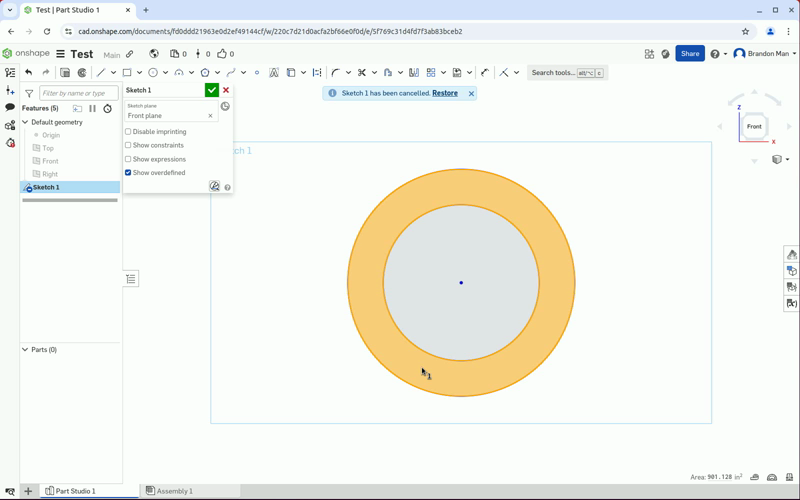
mouse_move(73, 352)
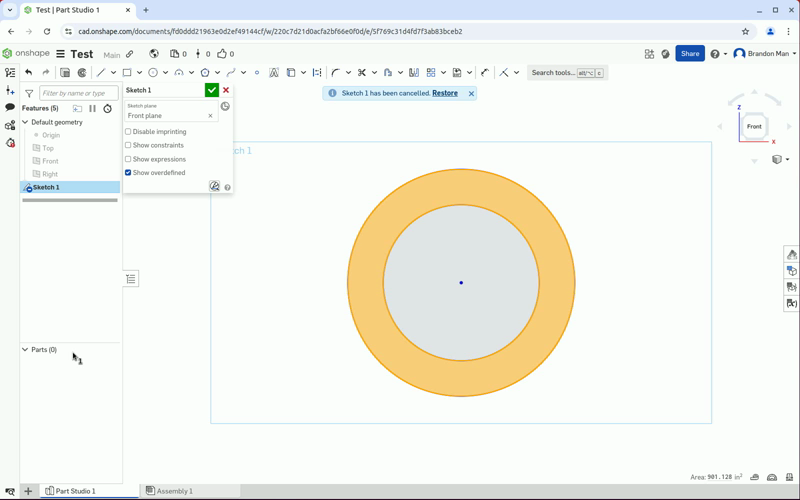
key(shift+y)
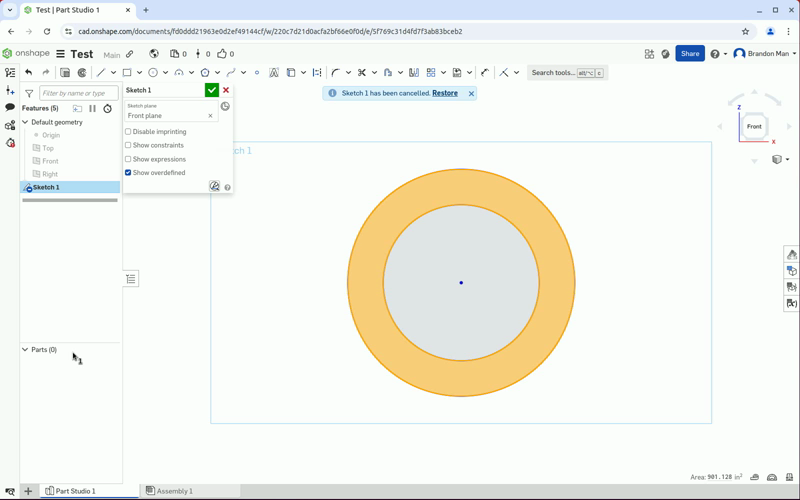
key(shift+e)
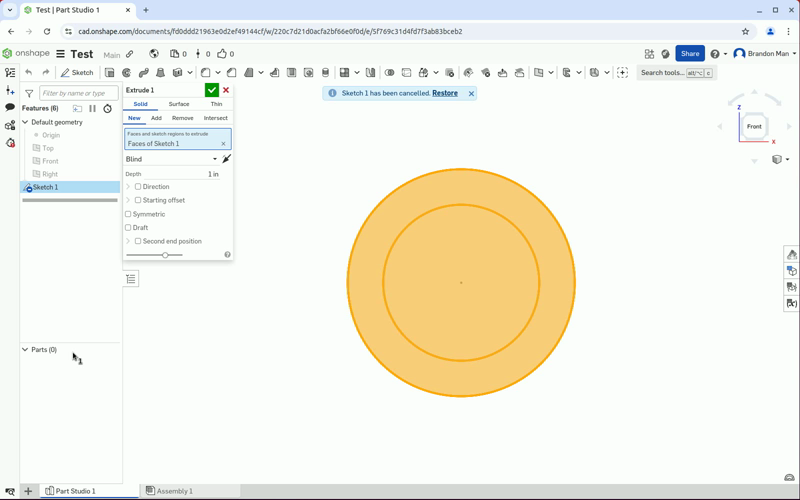
mouse_move(143, 106)
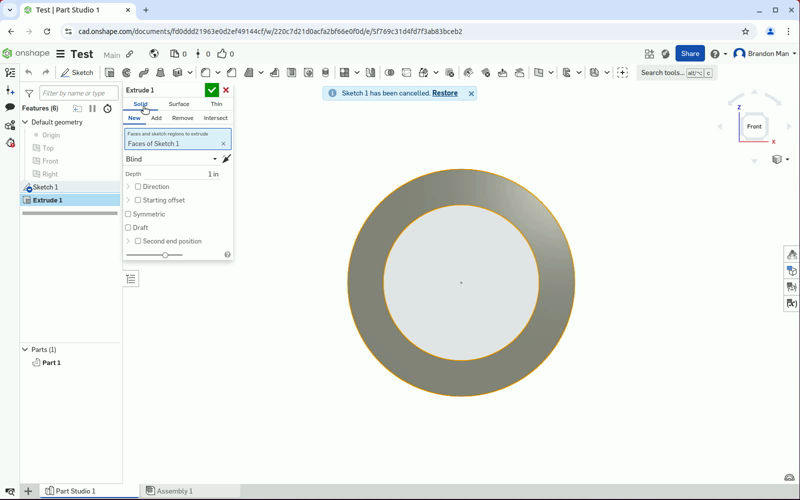
click(143, 106)
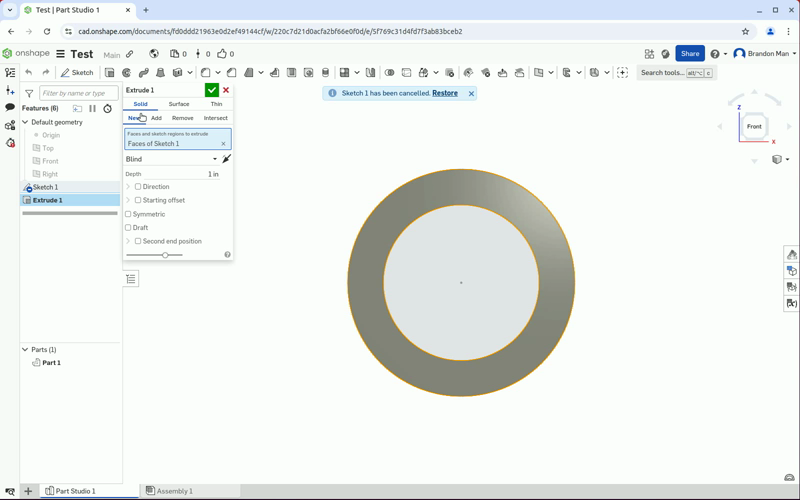
mouse_move(137, 120)
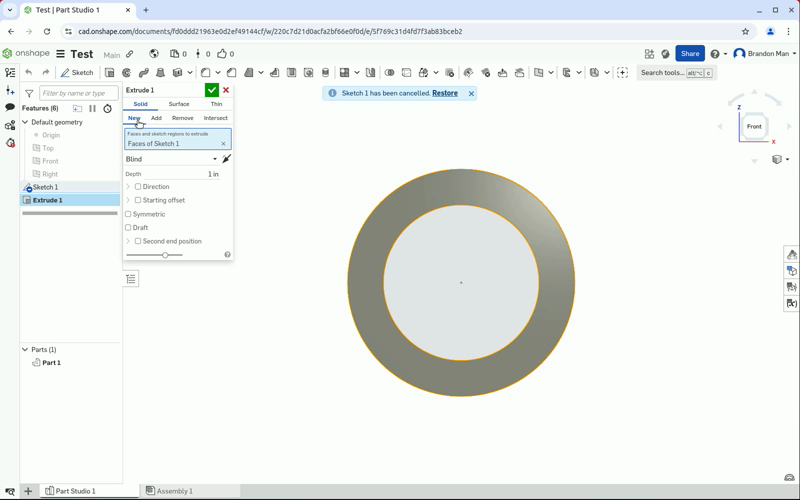
click(137, 120)
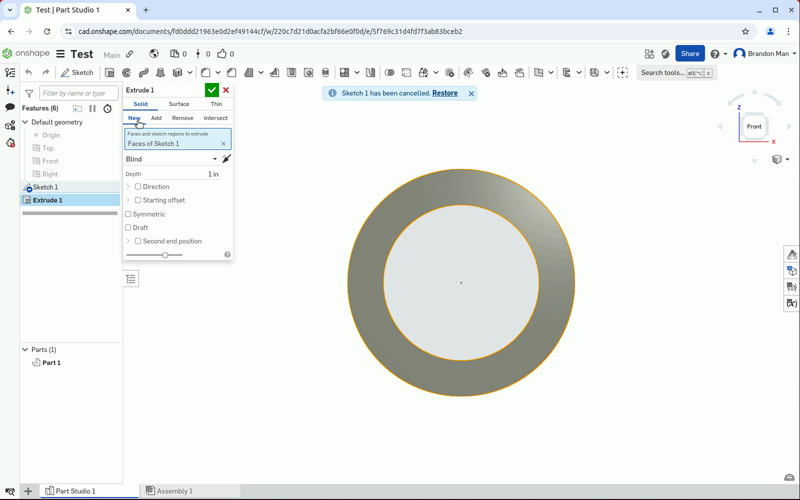
key(tab, 4)
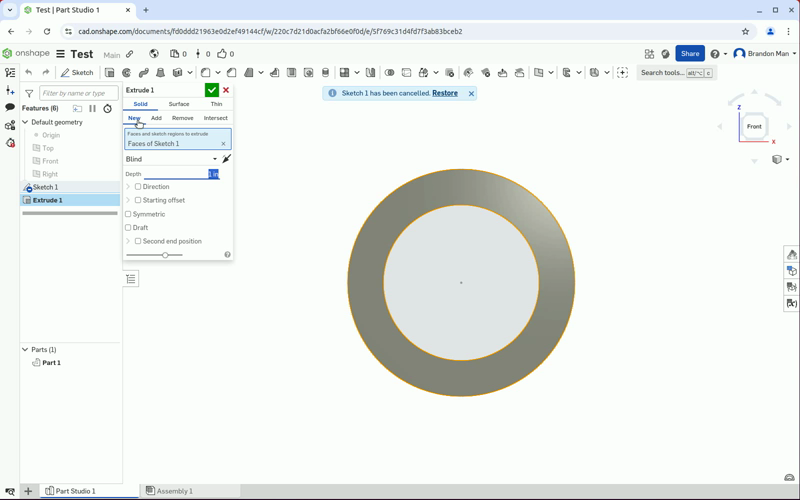
text(12.998)
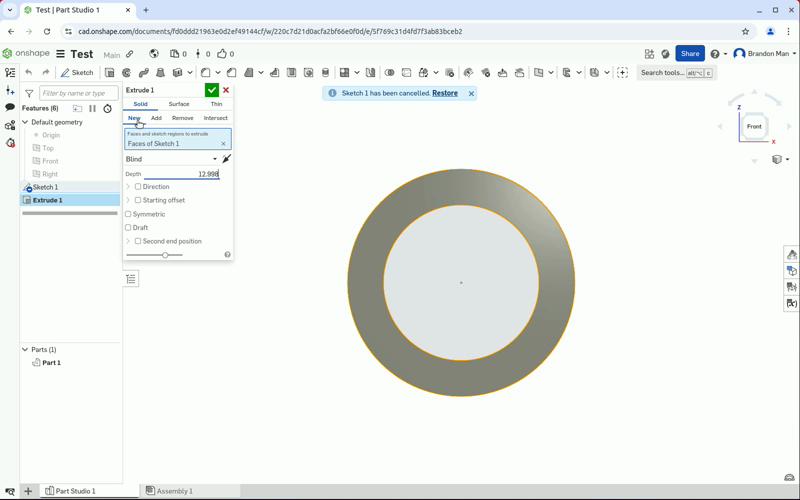
key(tab, 3)
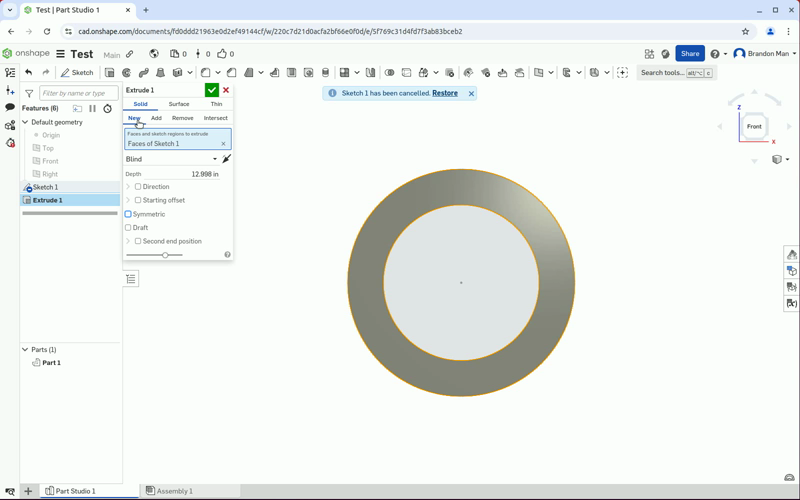
key(space)
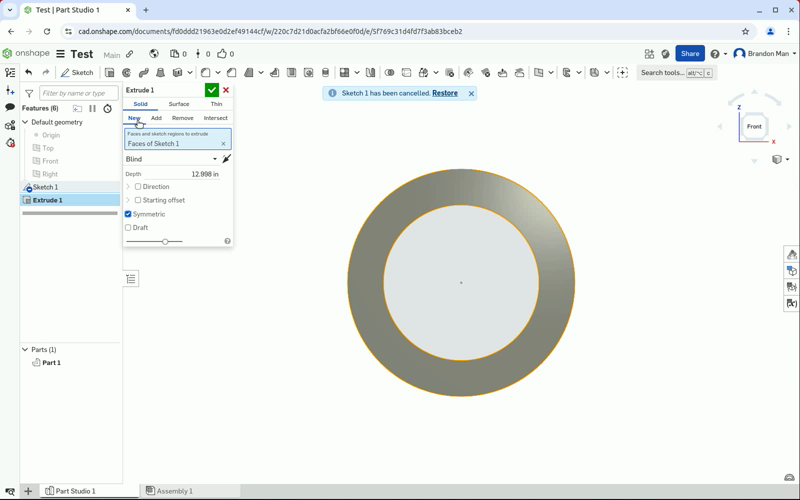
key(enter)
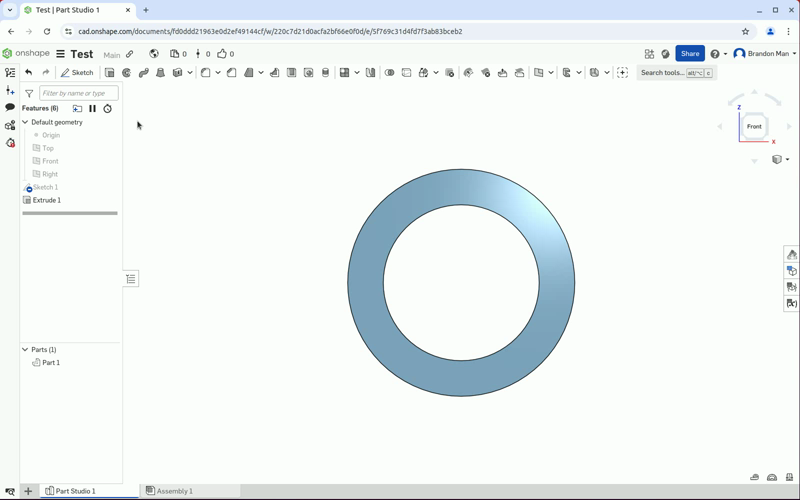
key(shift+h)
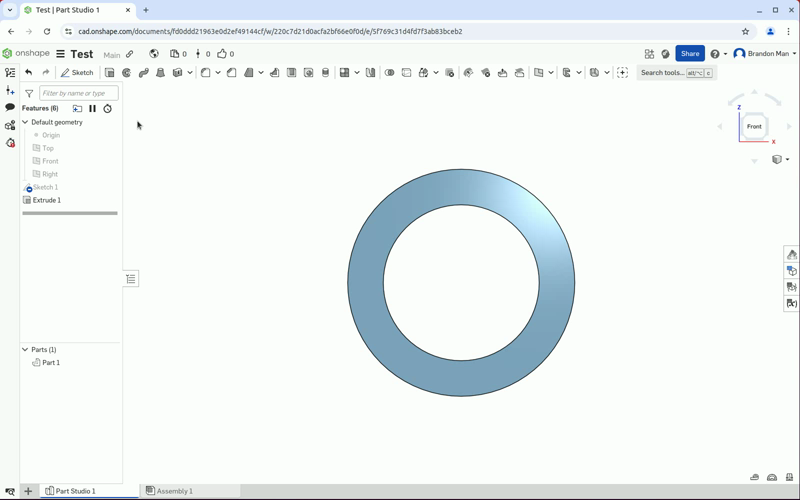
key(shift+h)
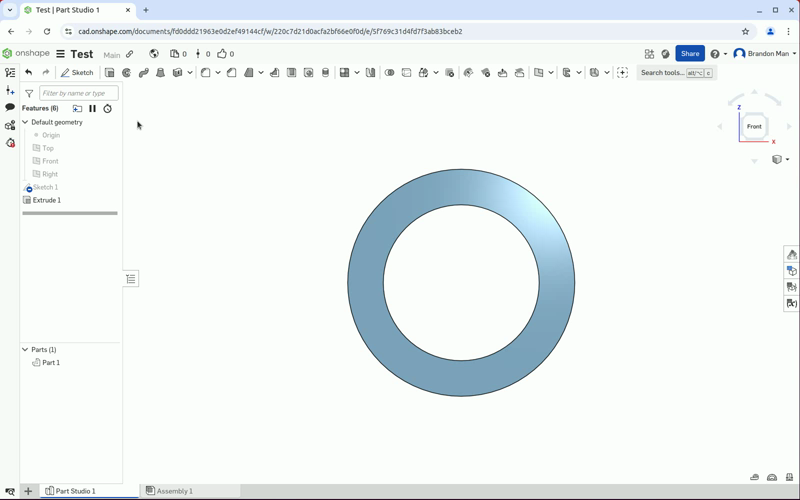
mouse_move(73, 189)
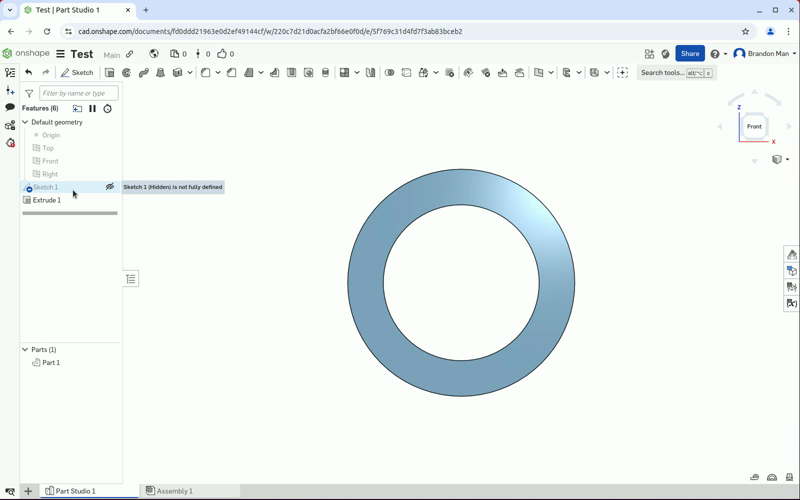
click(73, 189)
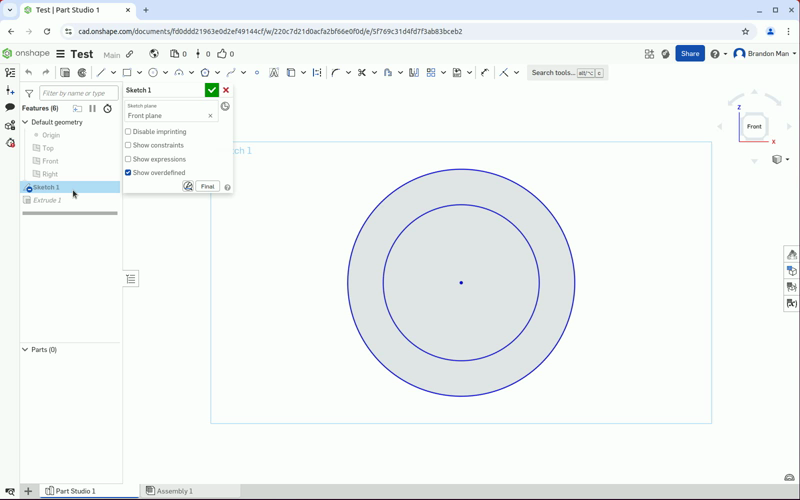
mouse_move(229, 92)
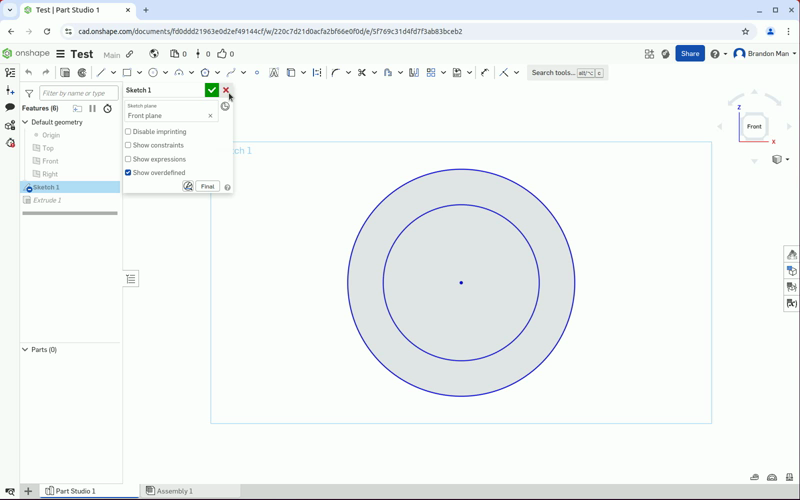
click(229, 92)
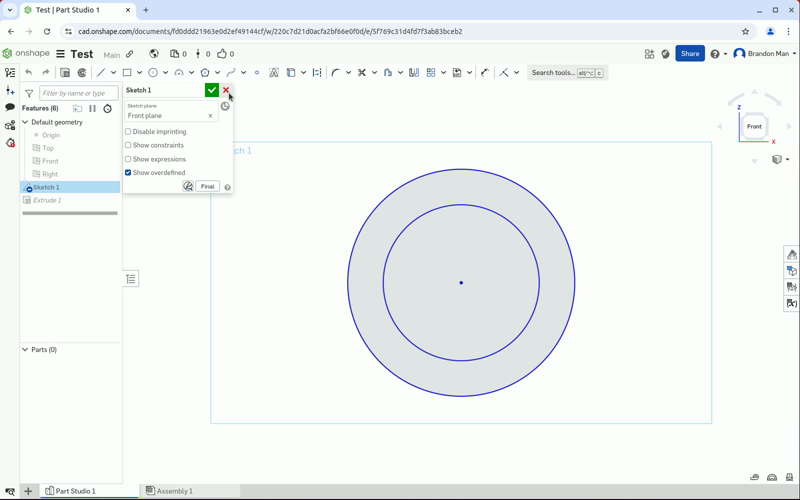
key(shift+s)
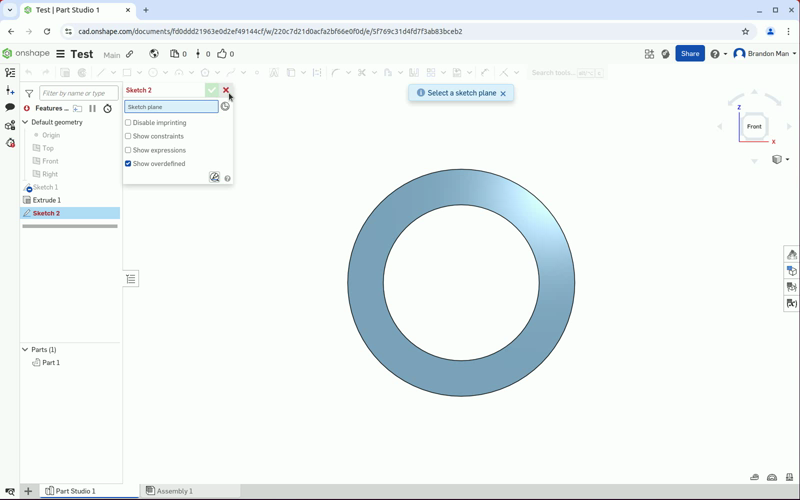
mouse_move(73, 163)
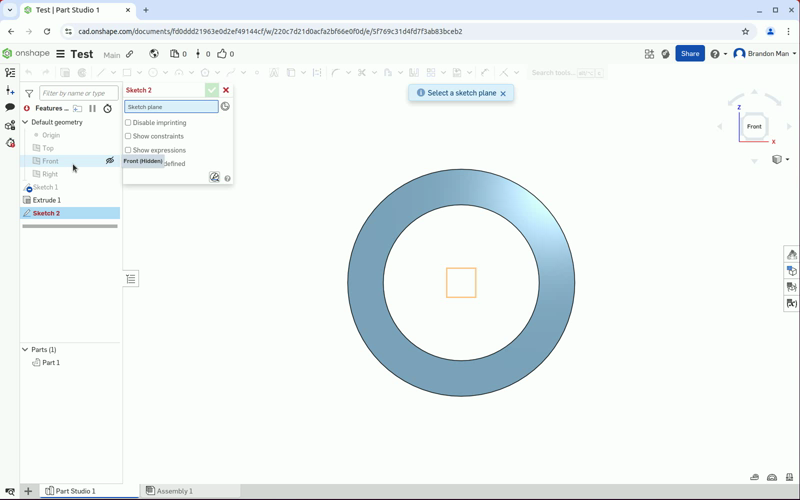
click(73, 163)
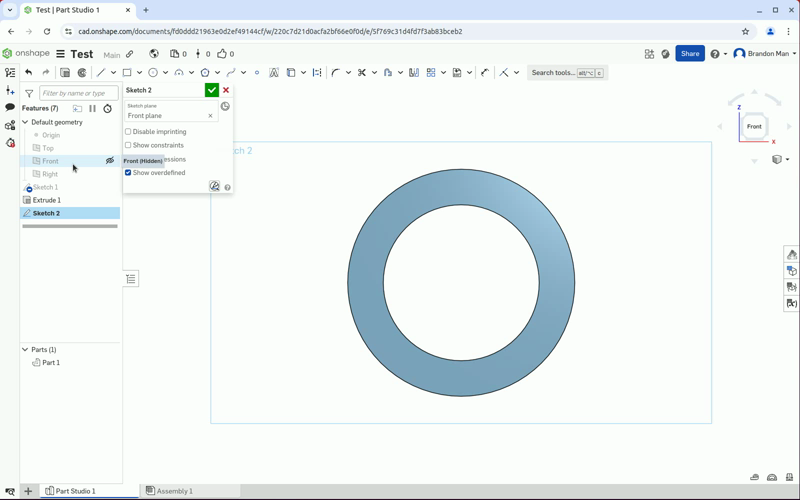
mouse_move(73, 352)
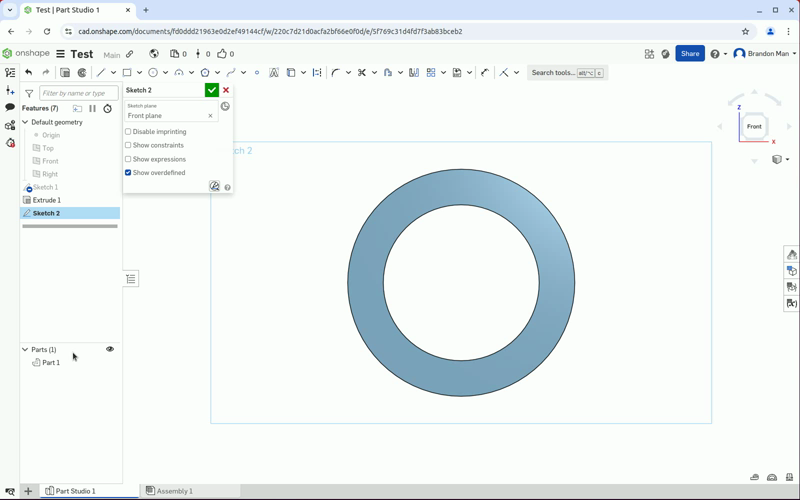
key(y)
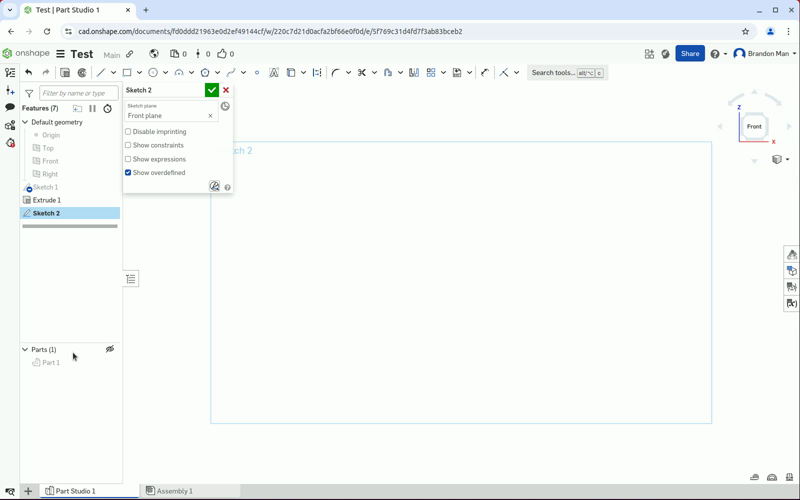
key(c)
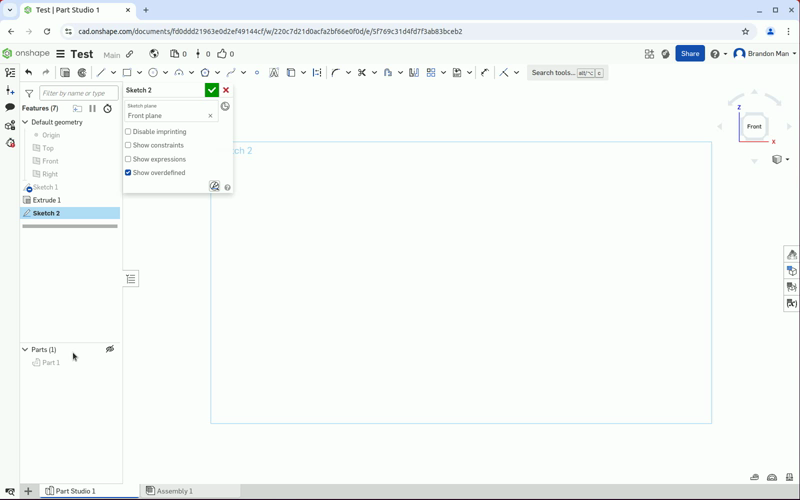
key_down(shift)
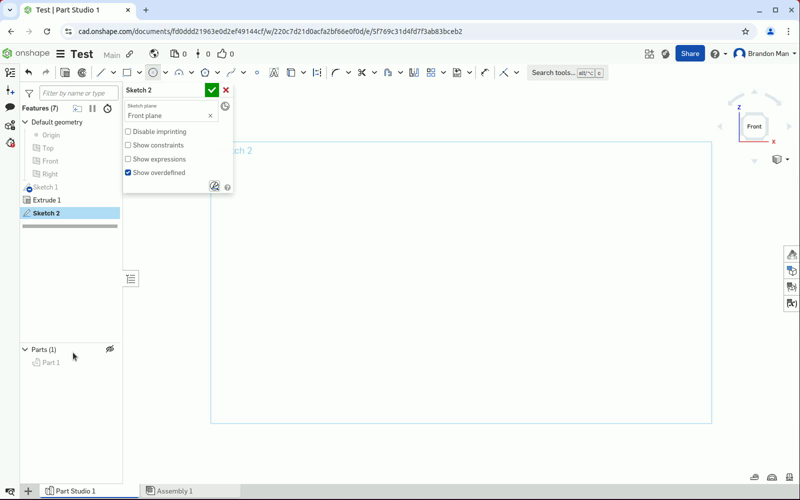
mouse_move(461, 282)
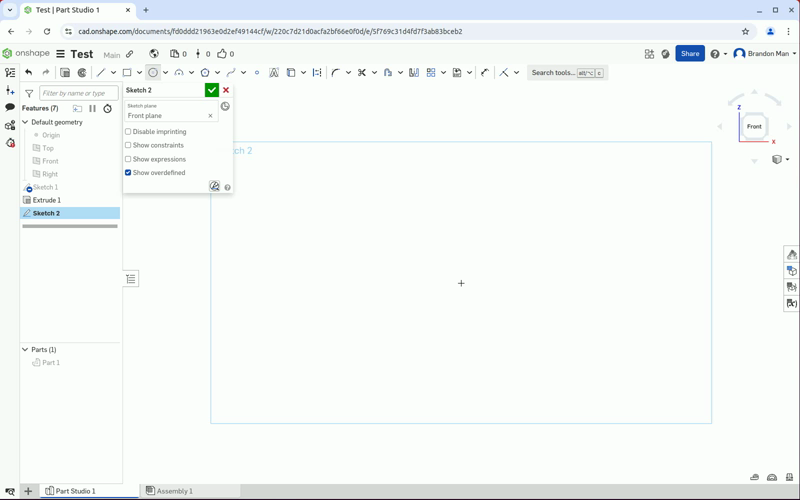
click(461, 282)
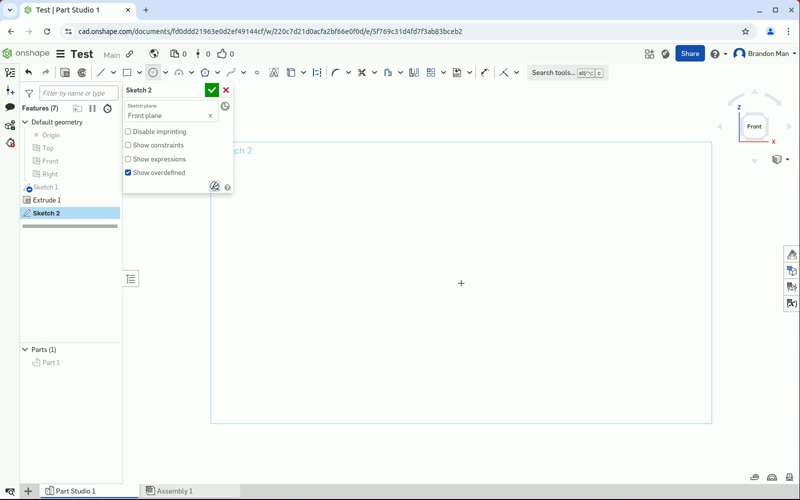
key_up(shift)
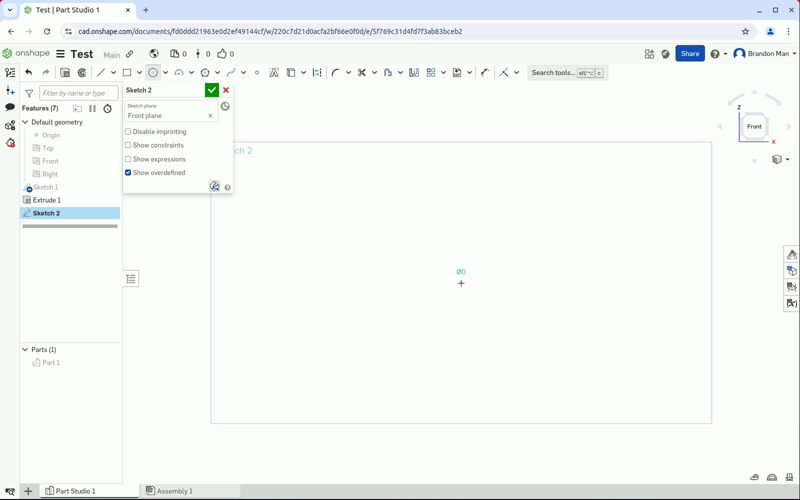
mouse_move(495, 282)
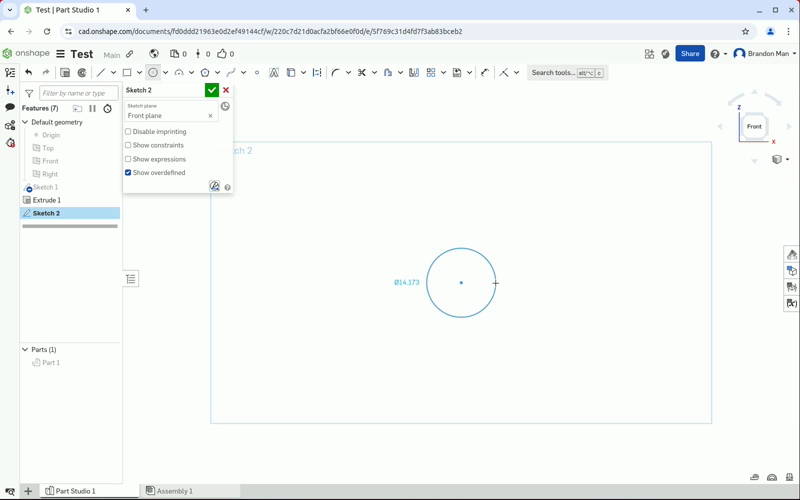
click(495, 282)
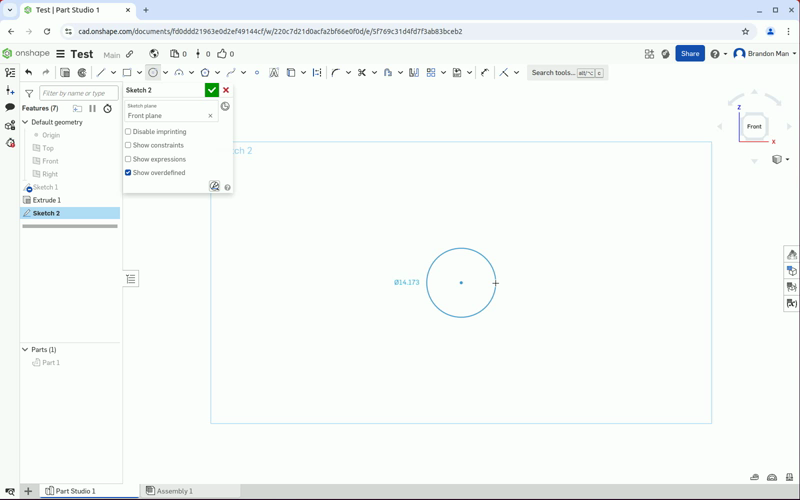
key(esc)
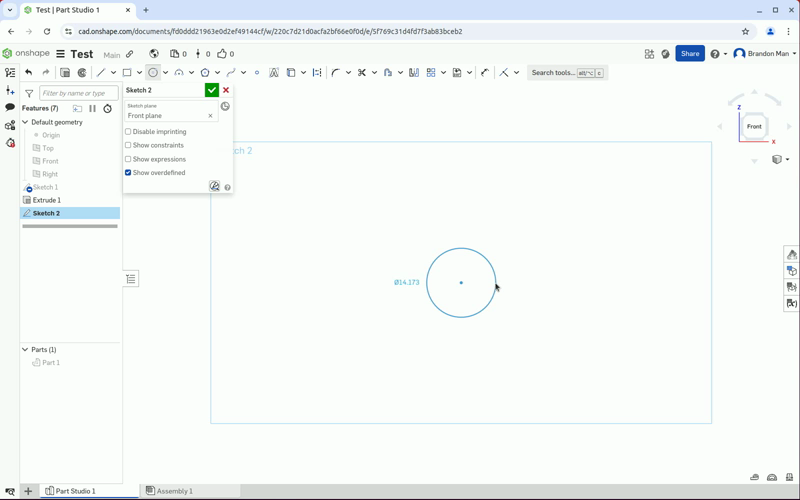
key(c)
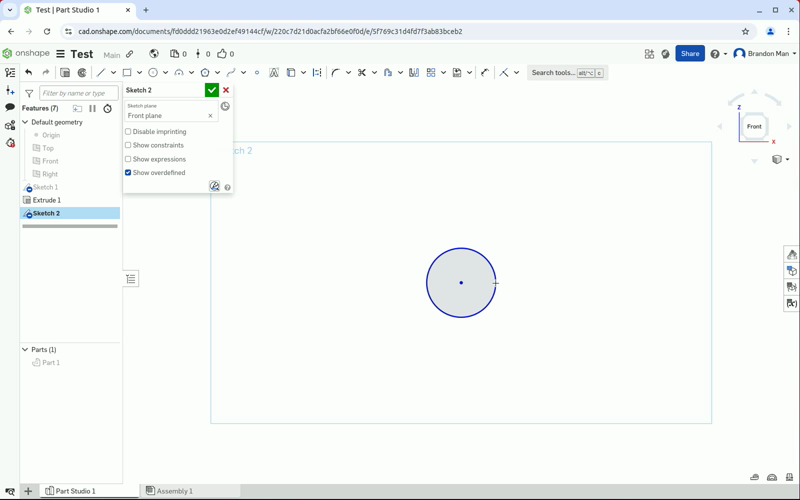
key_down(shift)
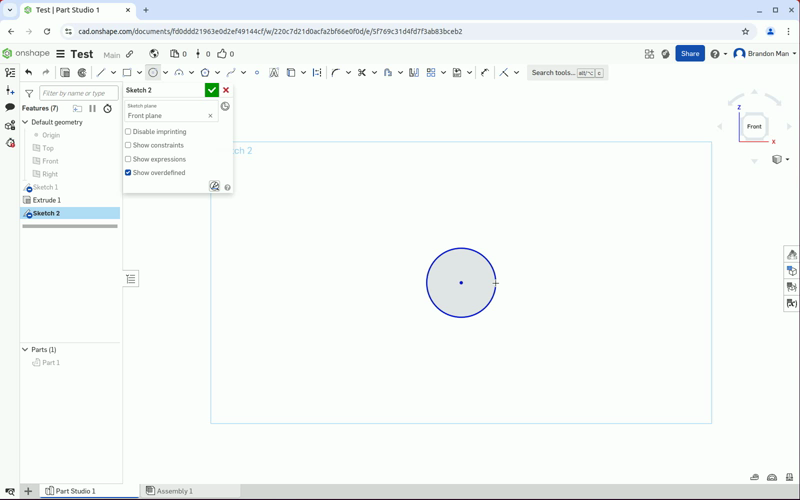
mouse_move(461, 282)
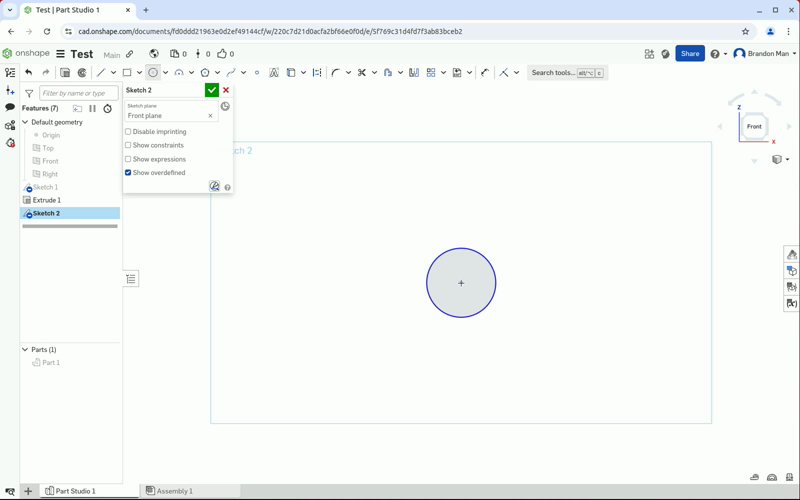
click(461, 282)
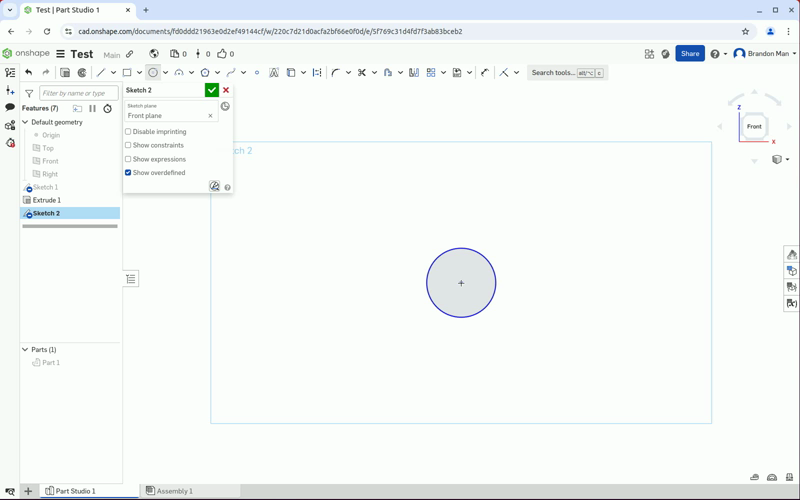
key_up(shift)
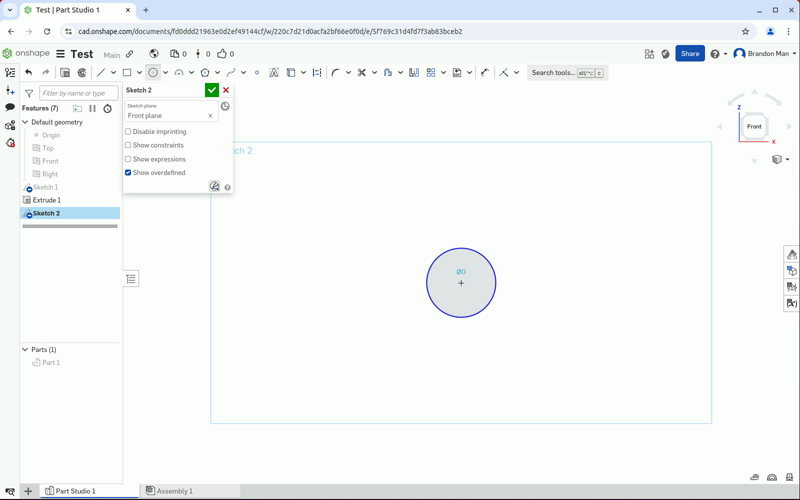
mouse_move(477, 282)
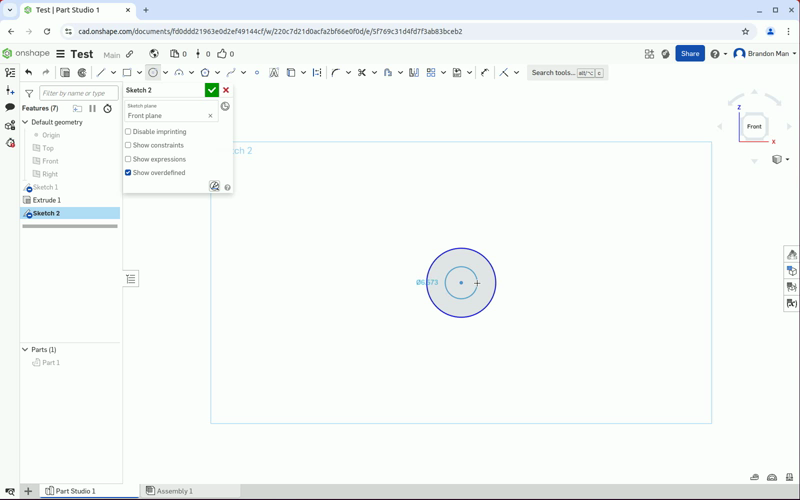
click(477, 282)
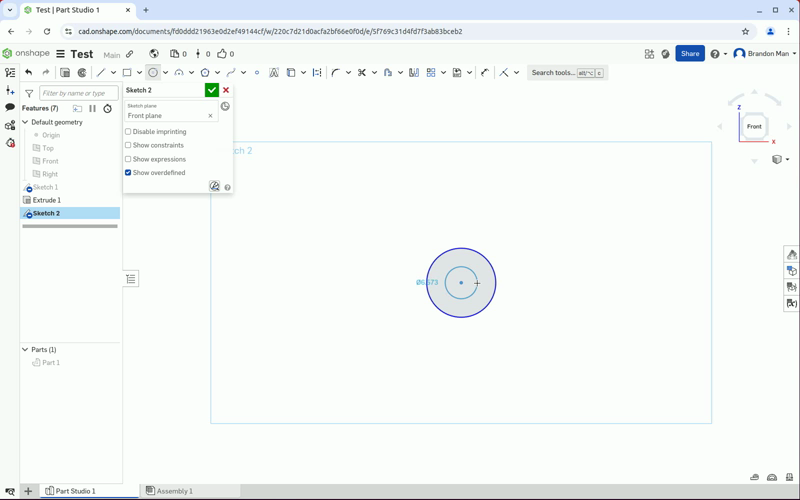
key(esc)
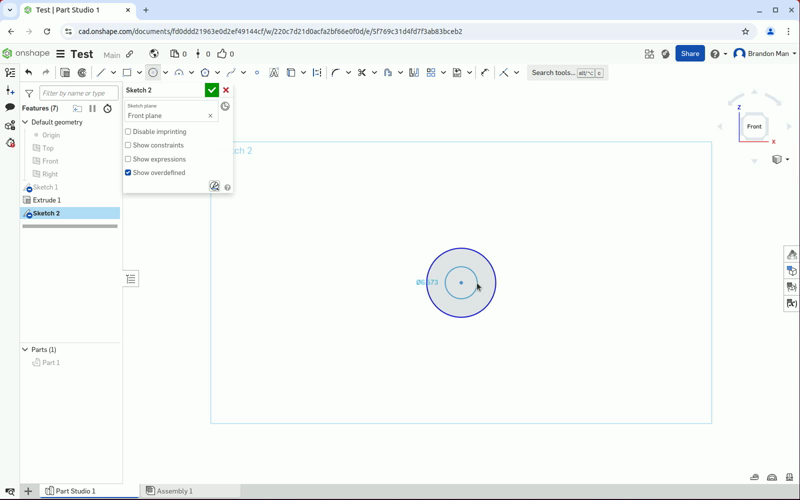
mouse_move(479, 287)
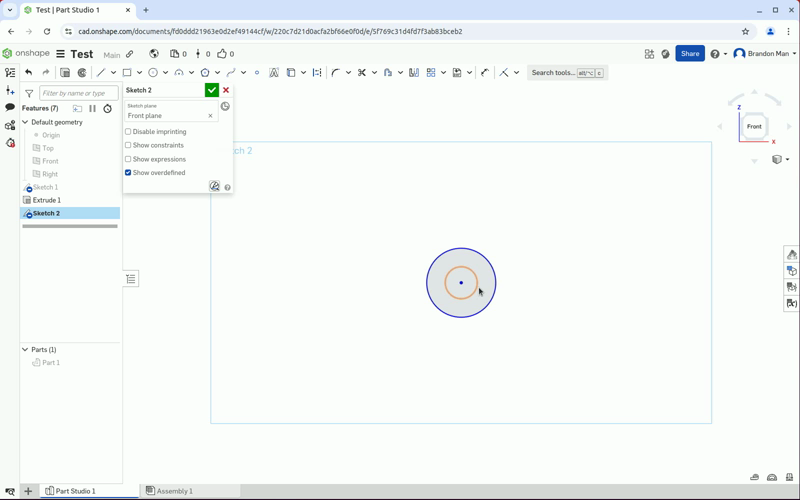
click(479, 287)
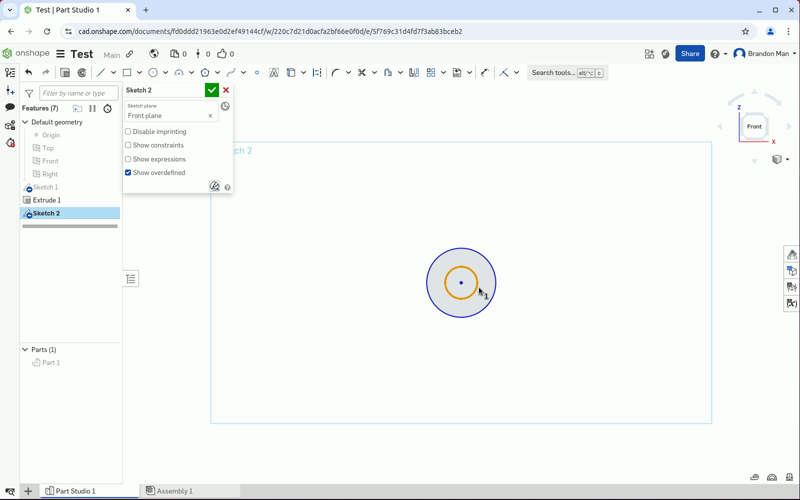
mouse_move(73, 352)
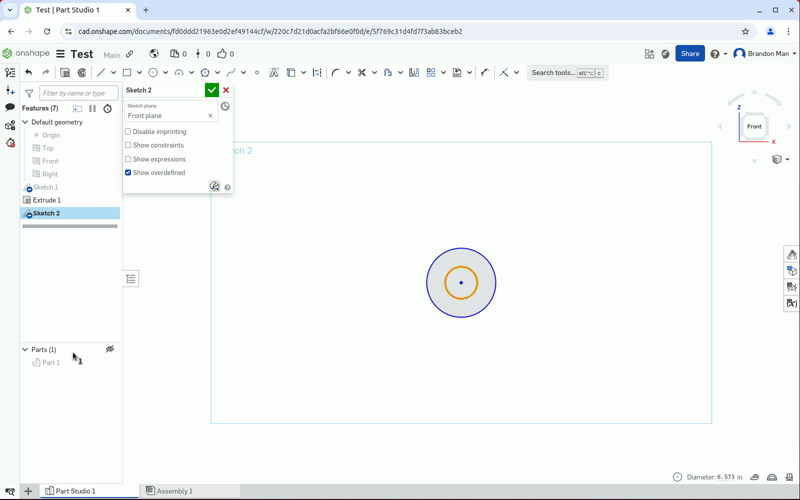
key(shift+y)
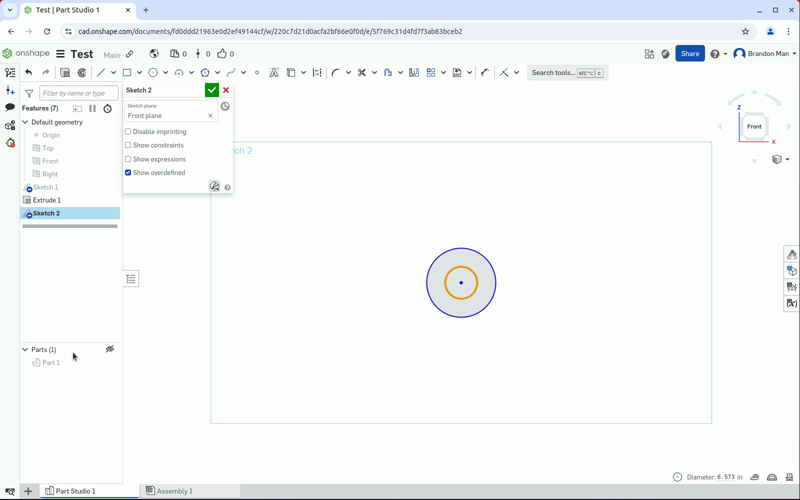
key(shift+e)
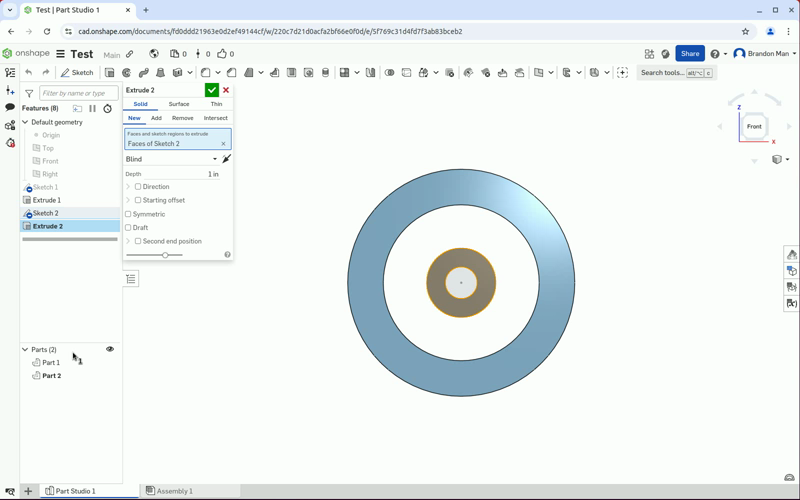
mouse_move(143, 106)
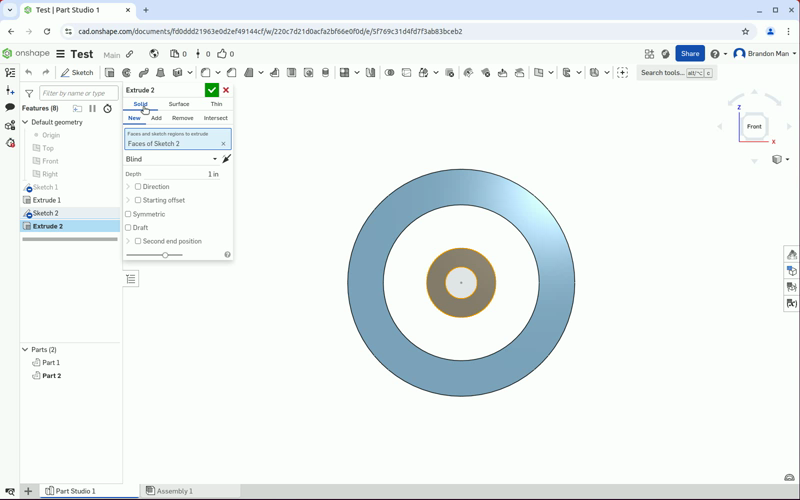
click(143, 106)
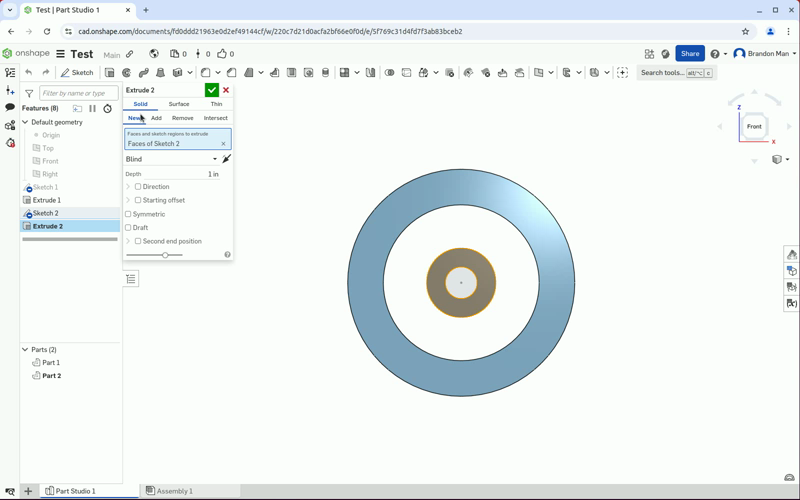
mouse_move(137, 120)
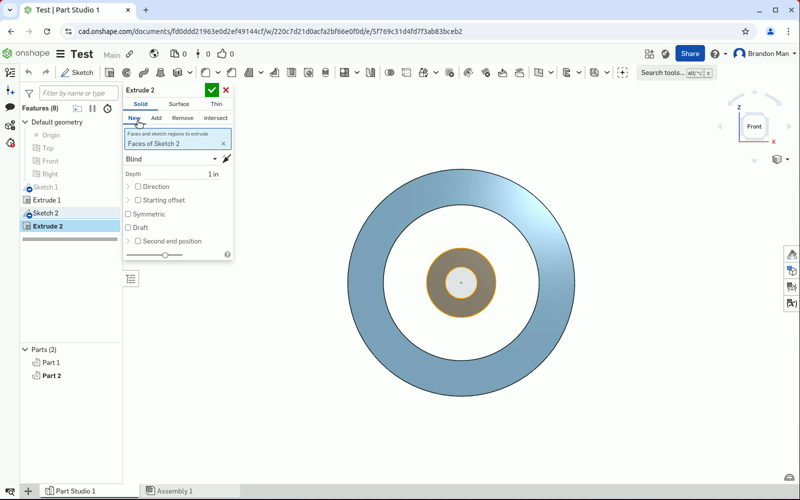
click(137, 120)
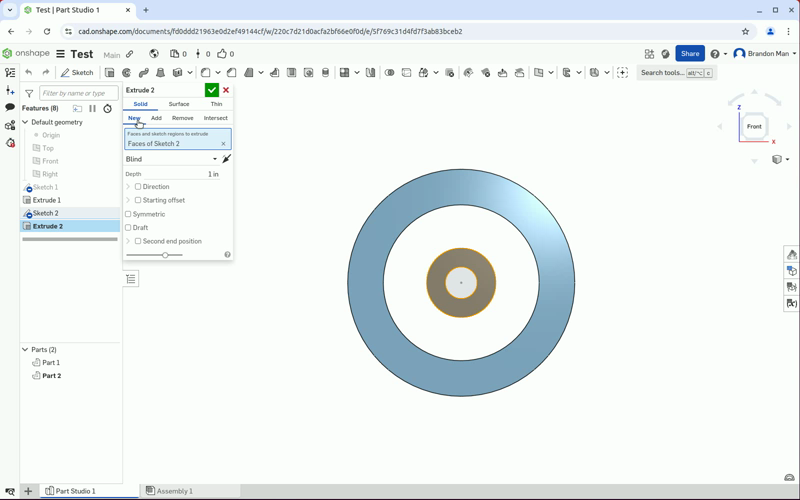
key(tab, 4)
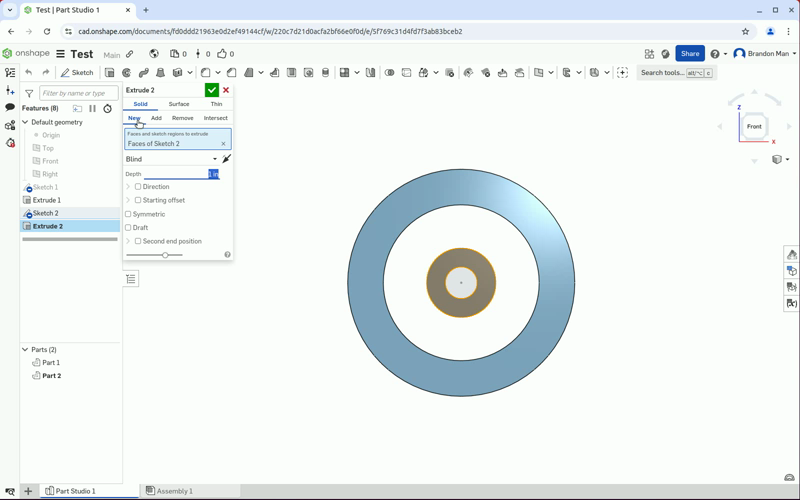
text(12.998)
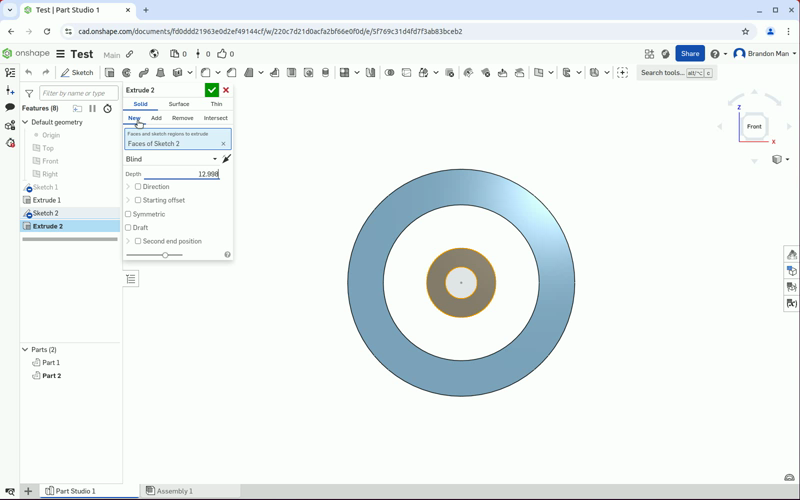
key(tab, 3)
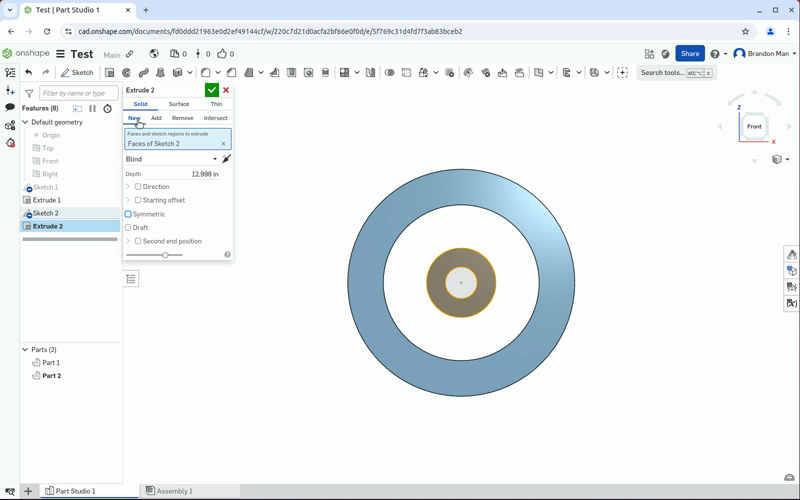
key(space)
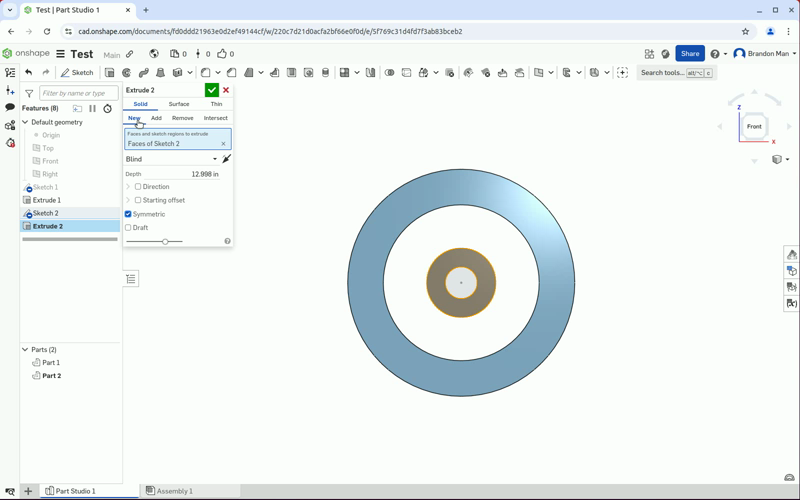
key(enter)
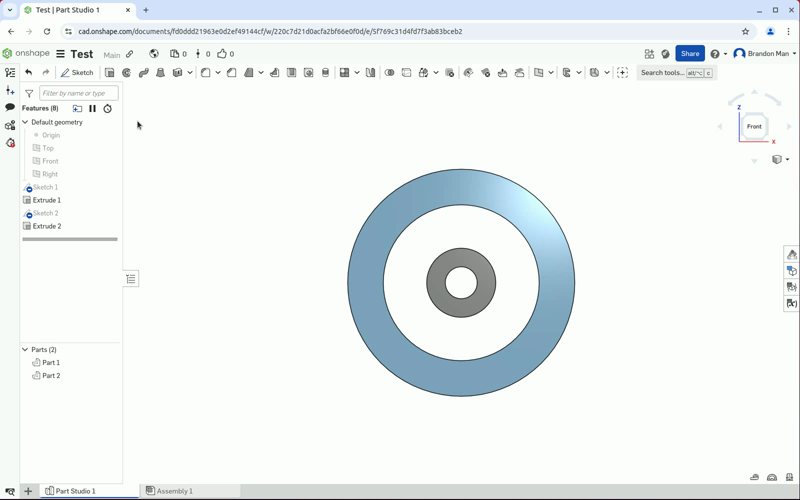
key(shift+h)
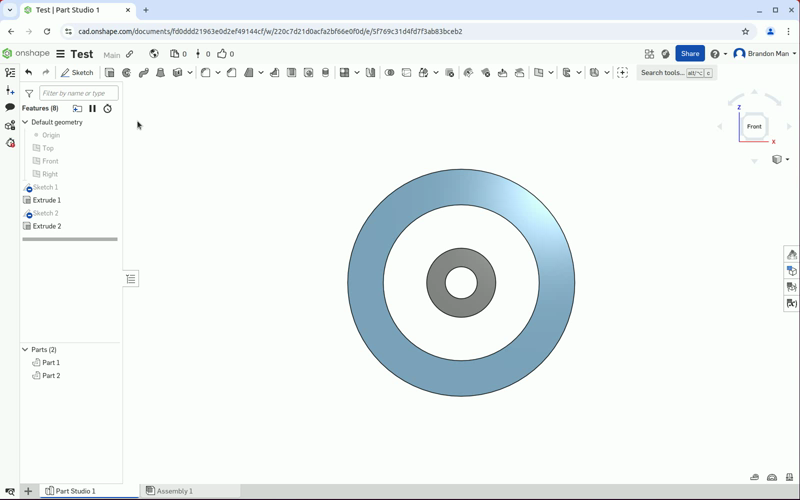
key(shift+h)
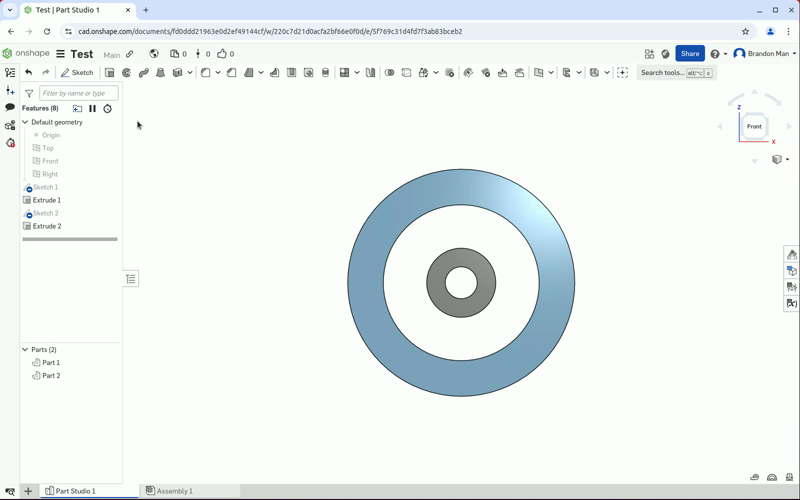
mouse_move(73, 189)
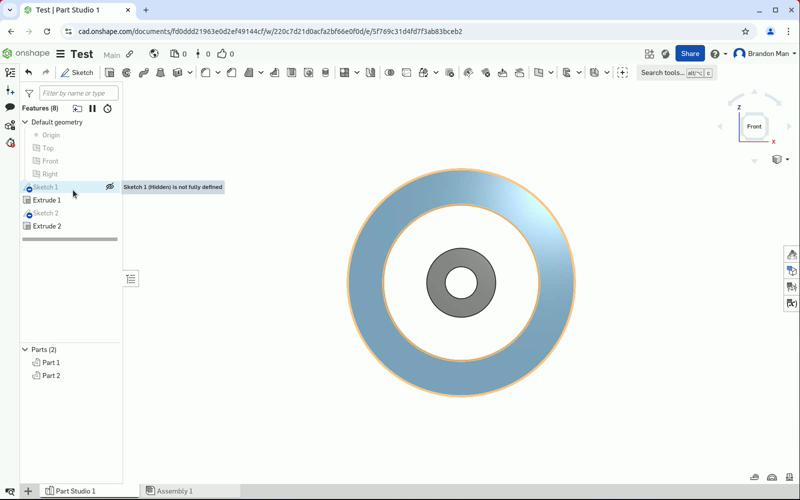
click(73, 189)
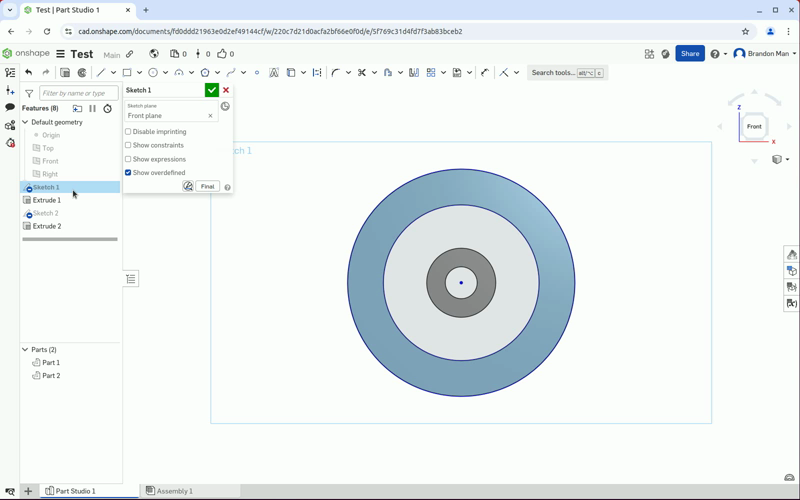
mouse_move(229, 92)
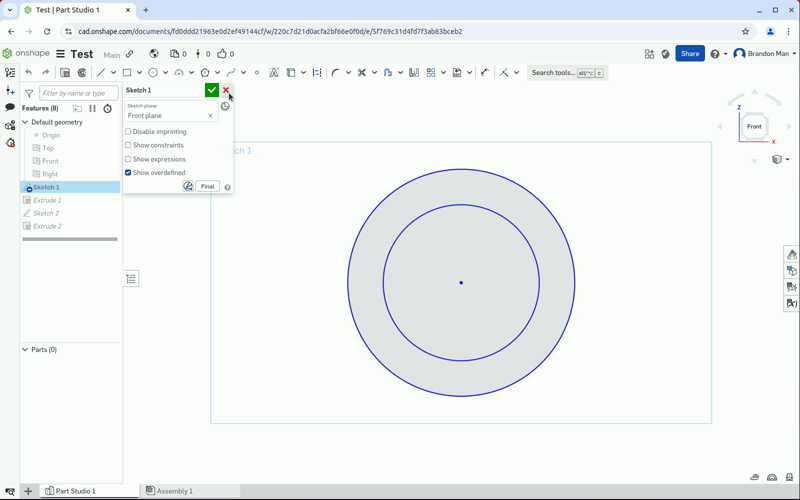
click(229, 92)
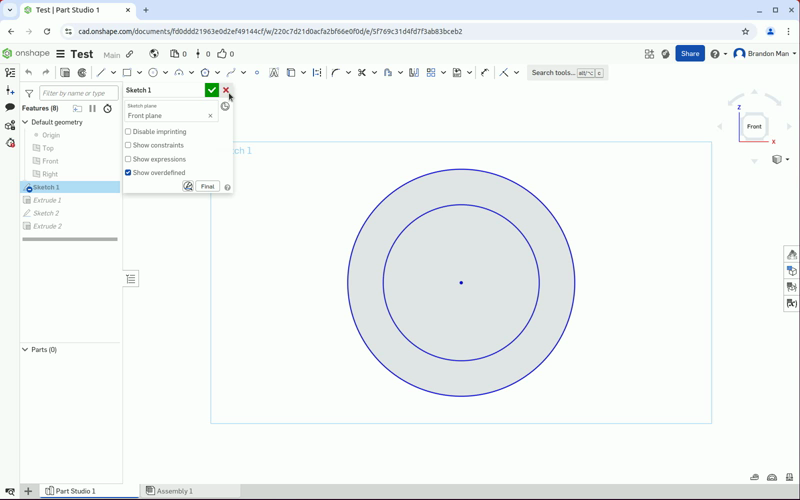
key(shift+s)
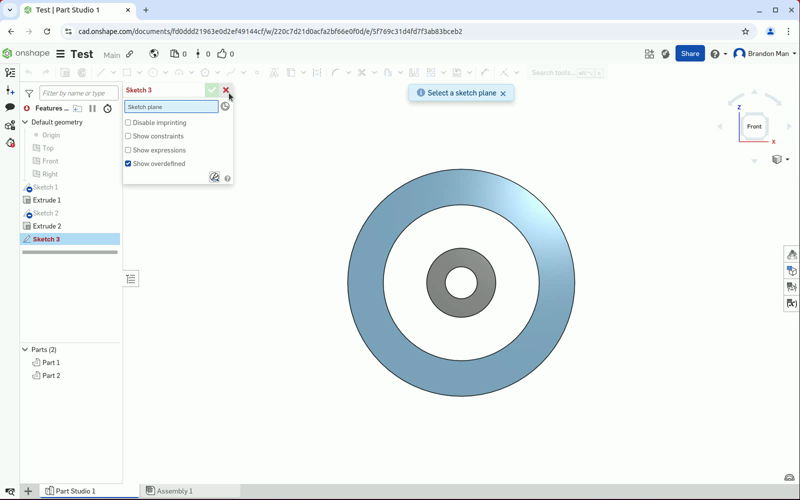
mouse_move(73, 163)
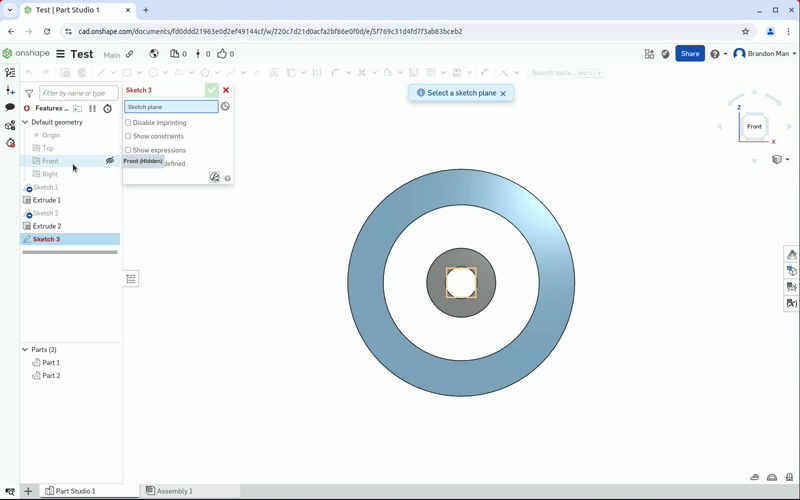
click(73, 163)
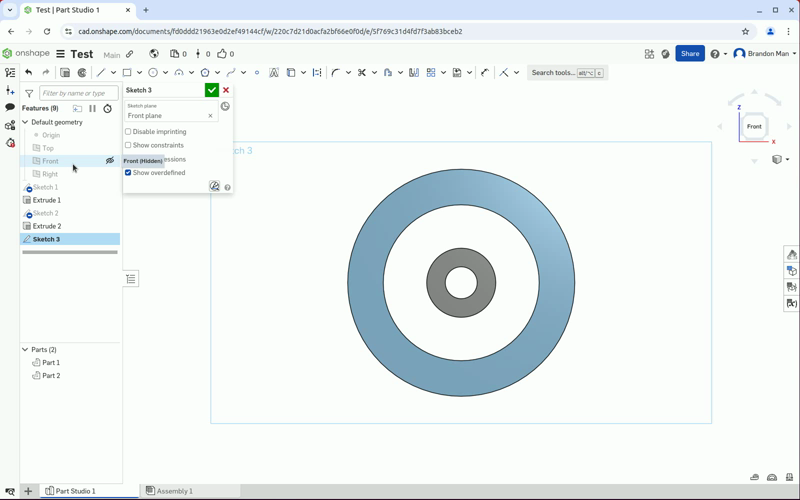
mouse_move(73, 352)
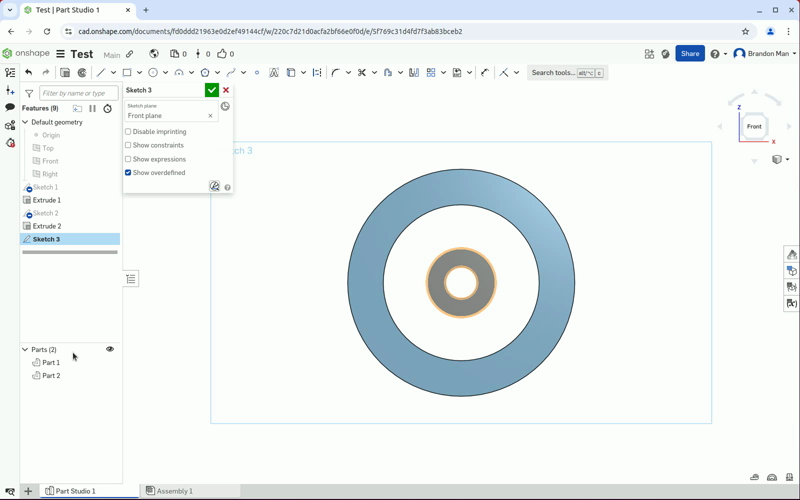
key(y)
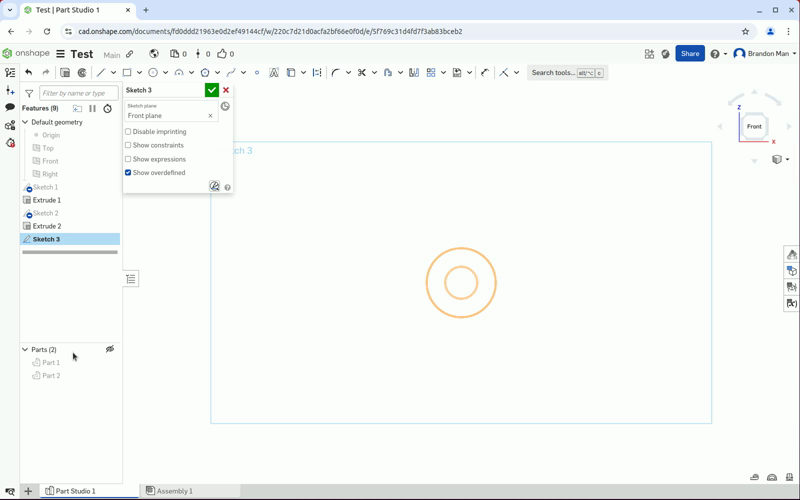
key(c)
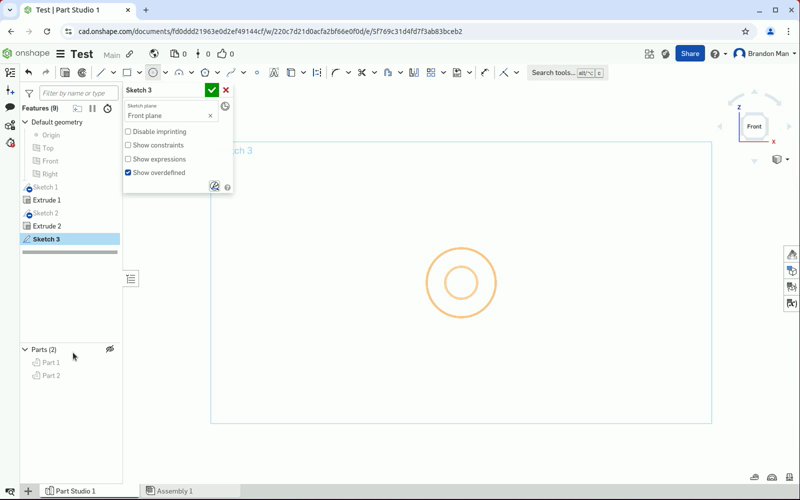
key_down(shift)
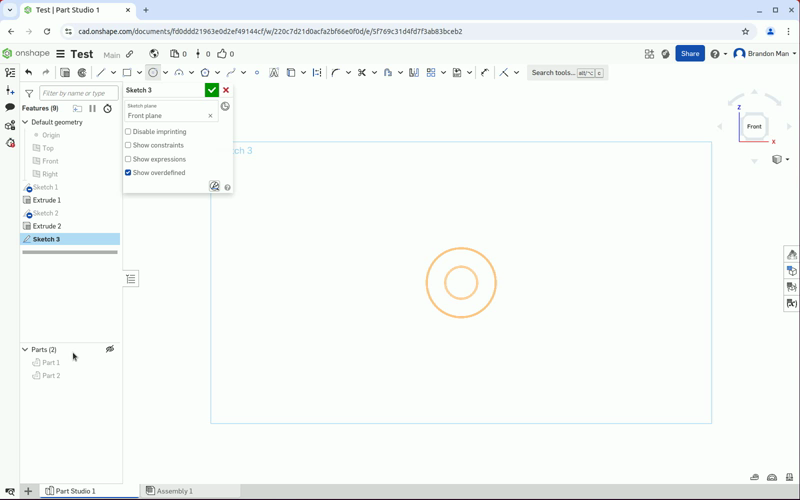
mouse_move(461, 282)
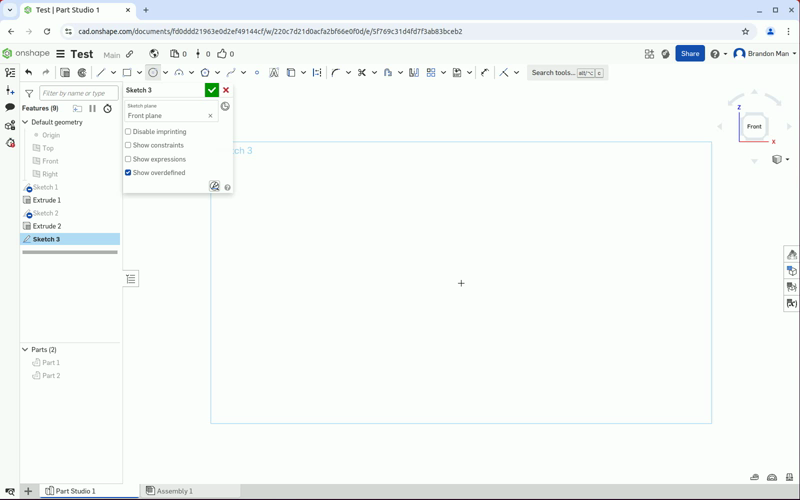
click(461, 282)
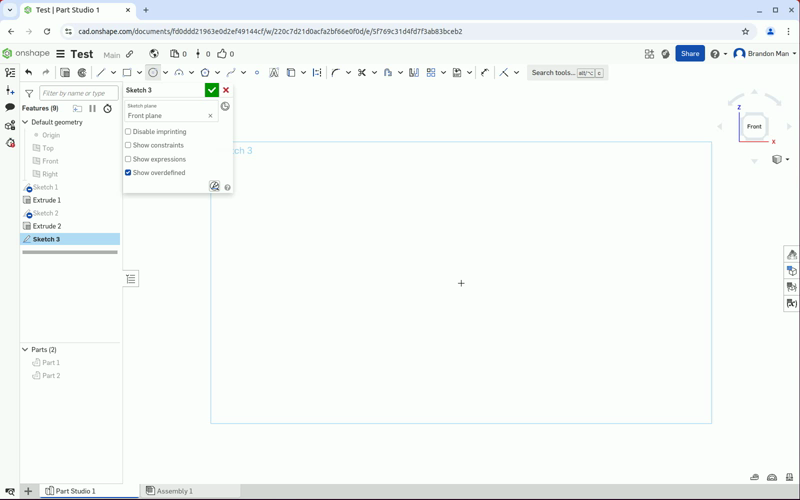
key_up(shift)
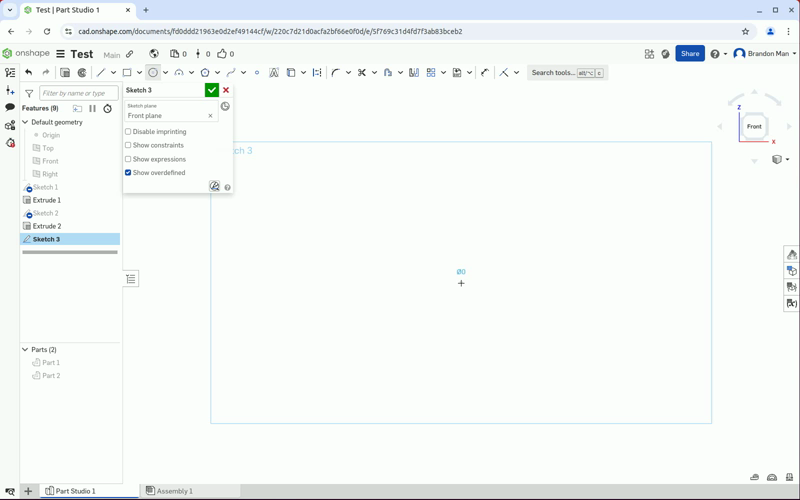
mouse_move(540, 282)
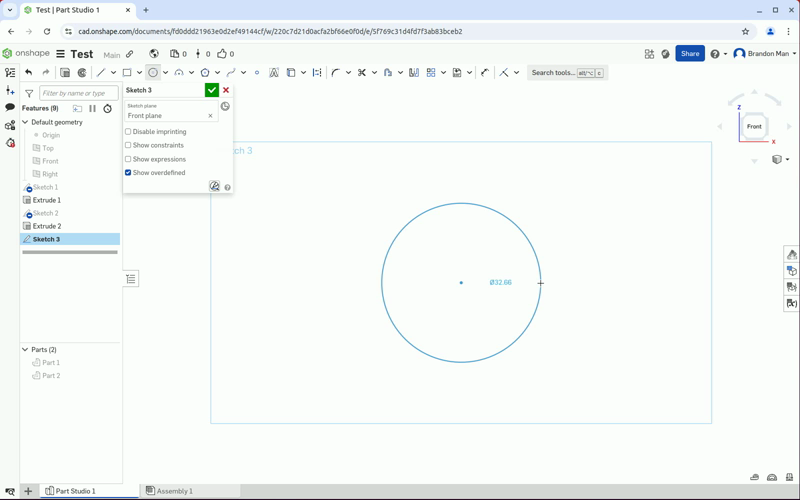
click(540, 282)
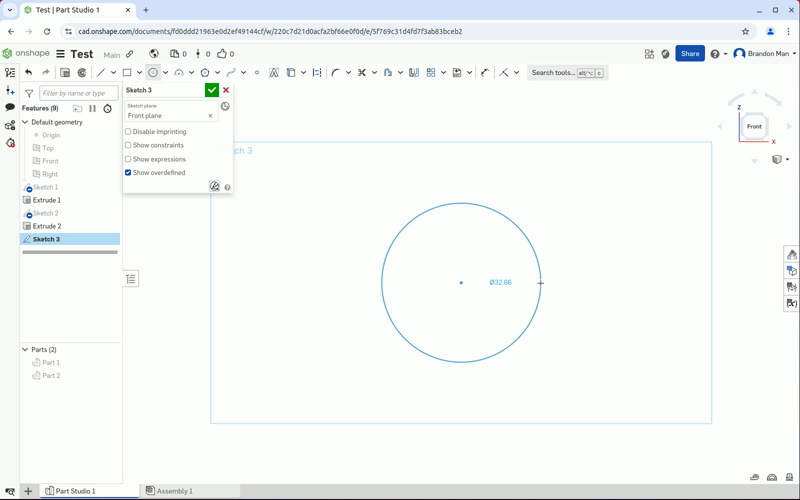
key(esc)
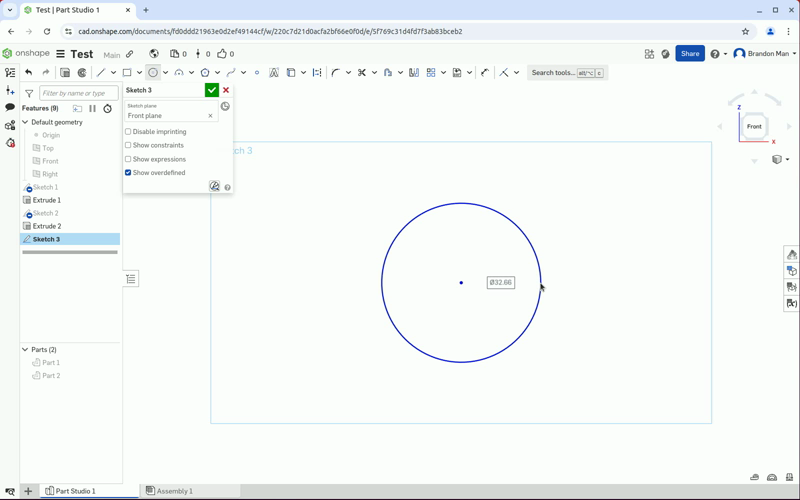
key(c)
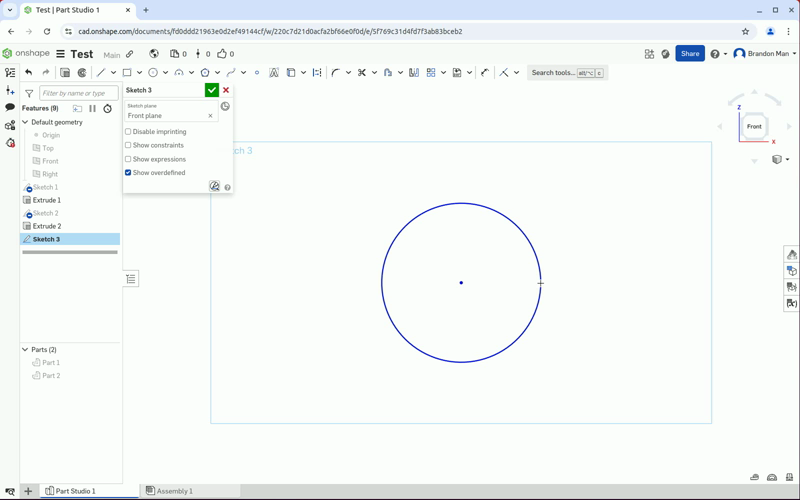
key_down(shift)
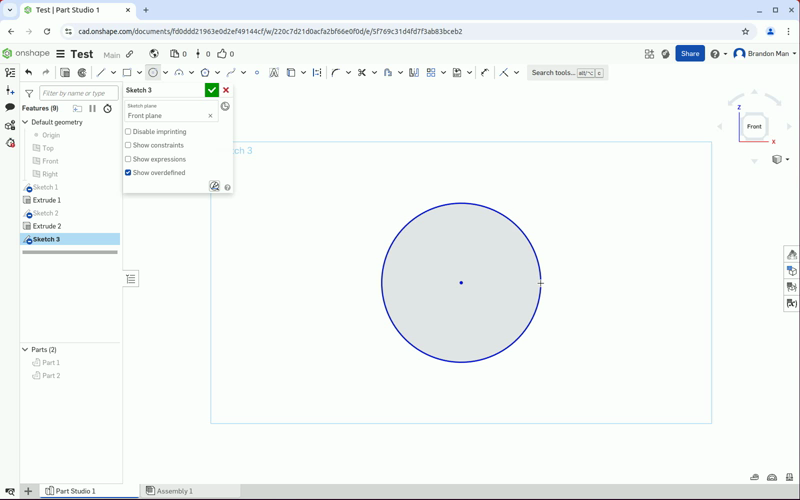
mouse_move(461, 282)
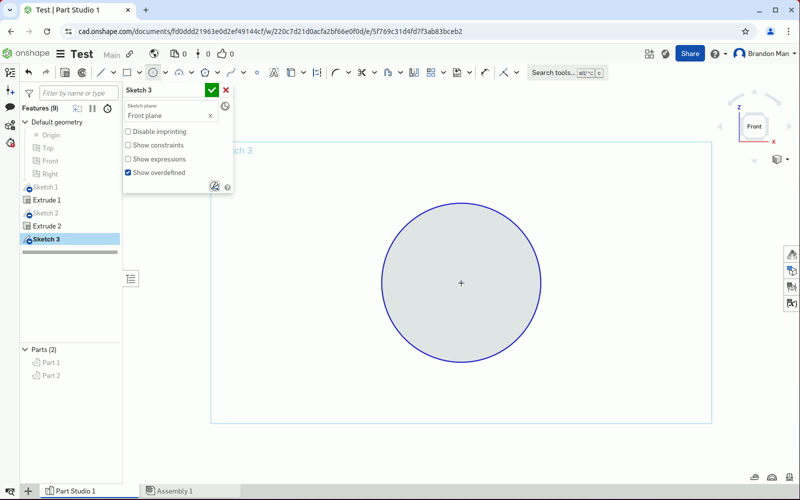
click(461, 282)
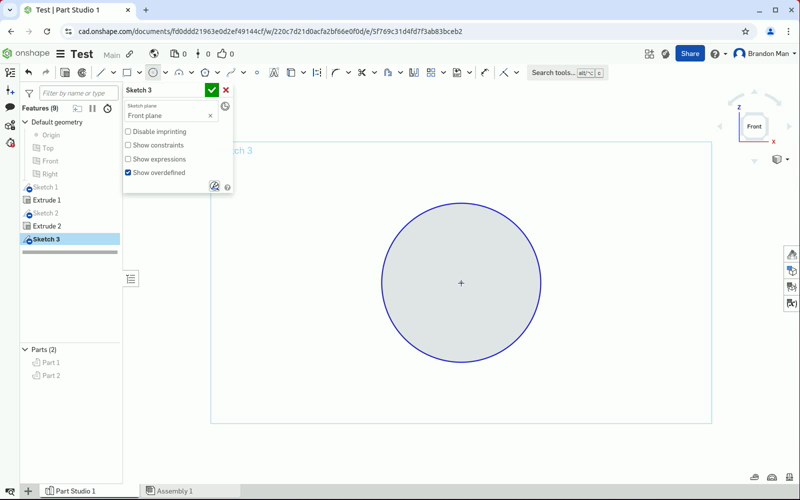
key_up(shift)
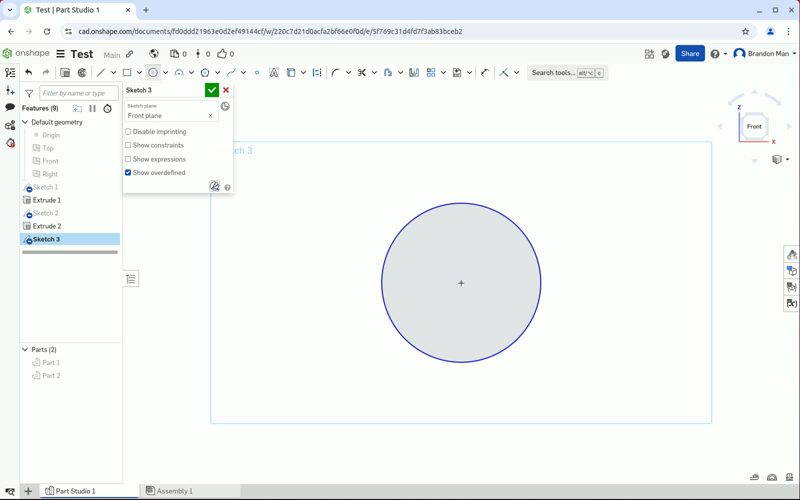
mouse_move(494, 282)
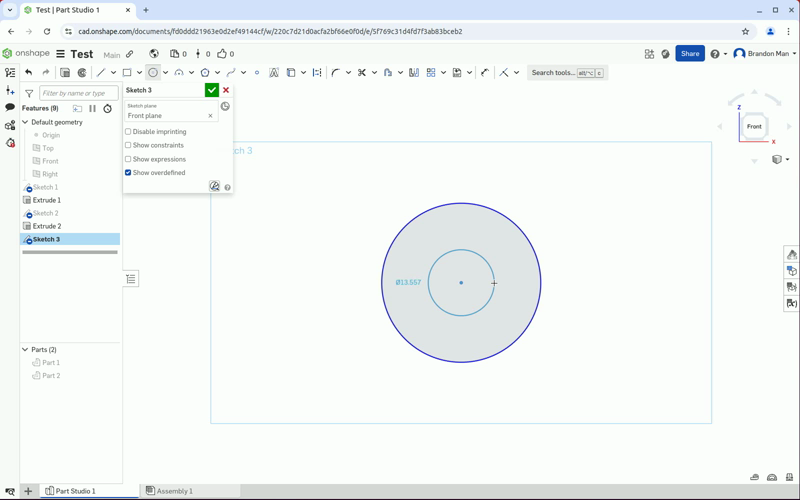
click(494, 282)
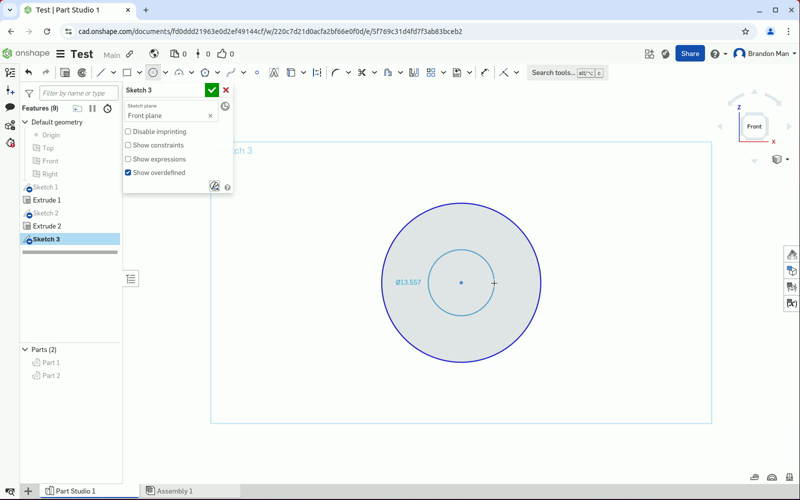
key(esc)
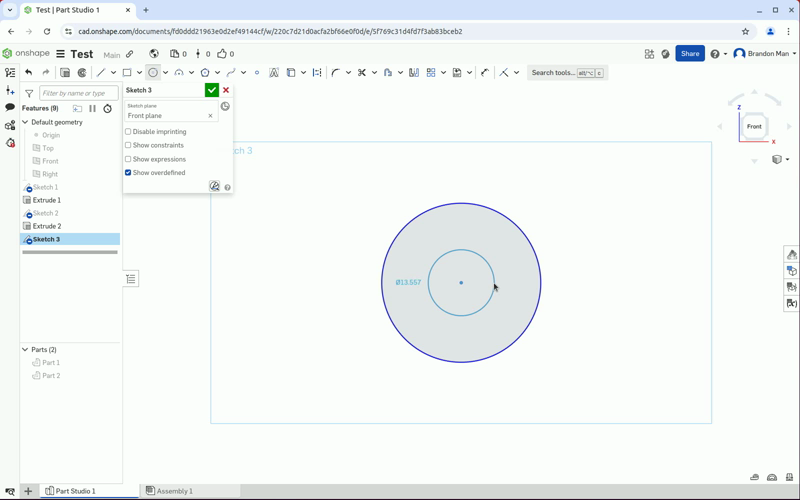
mouse_move(518, 318)
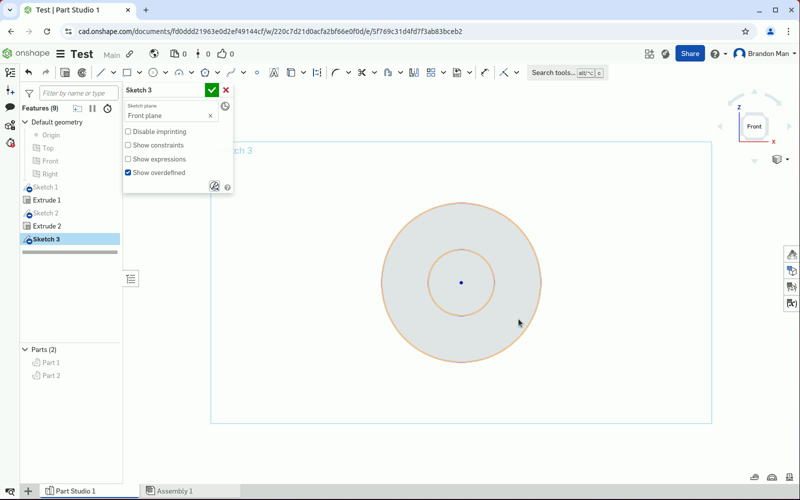
click(518, 318)
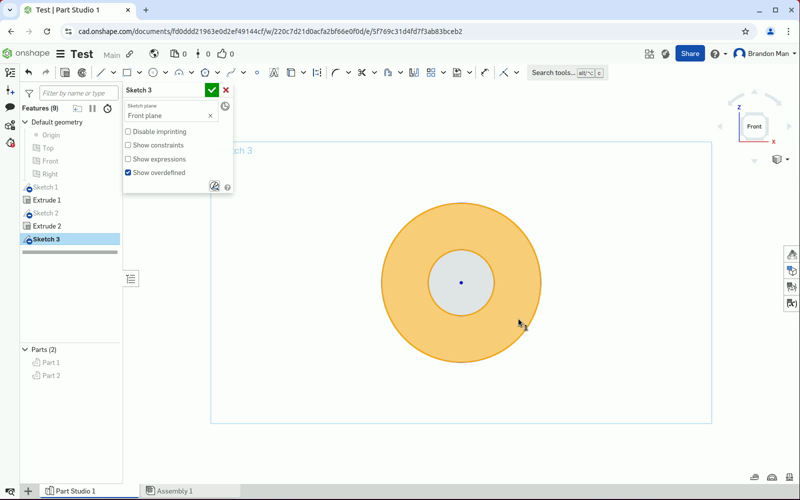
mouse_move(73, 352)
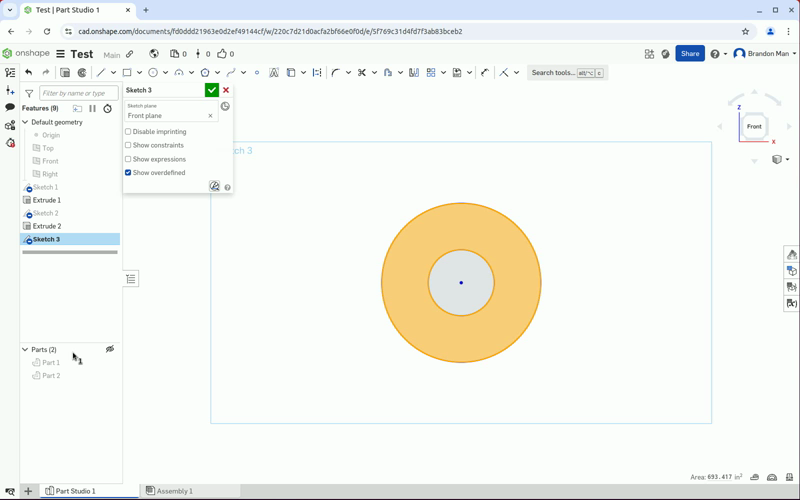
key(shift+y)
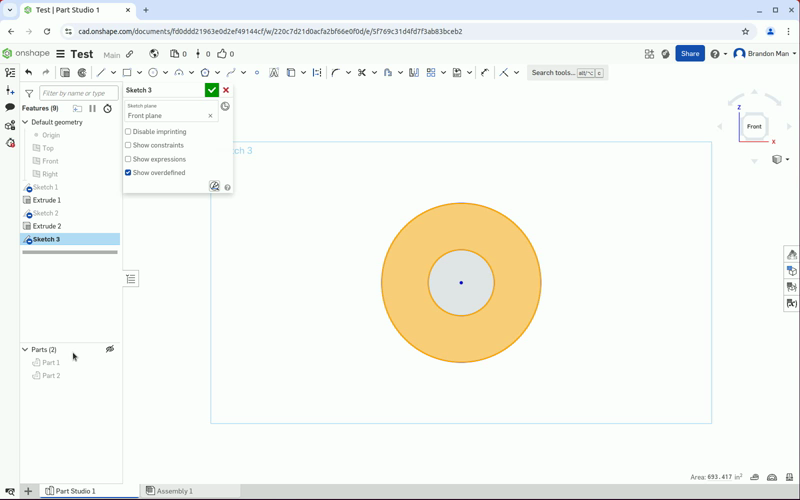
key(shift+e)
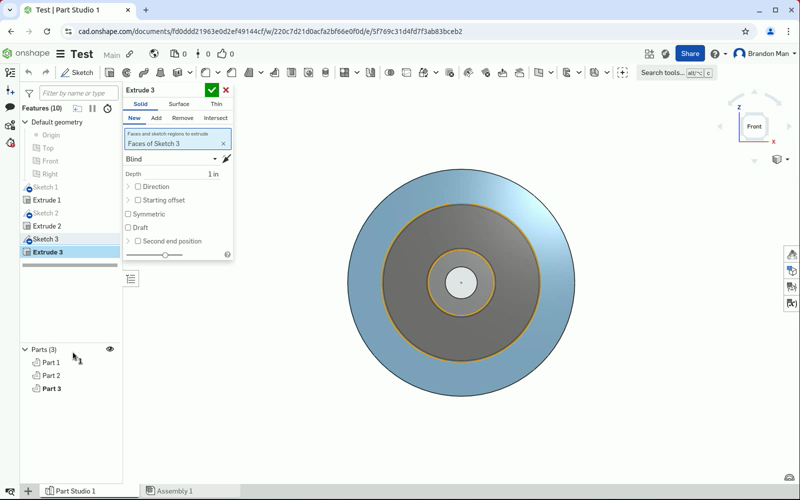
mouse_move(143, 106)
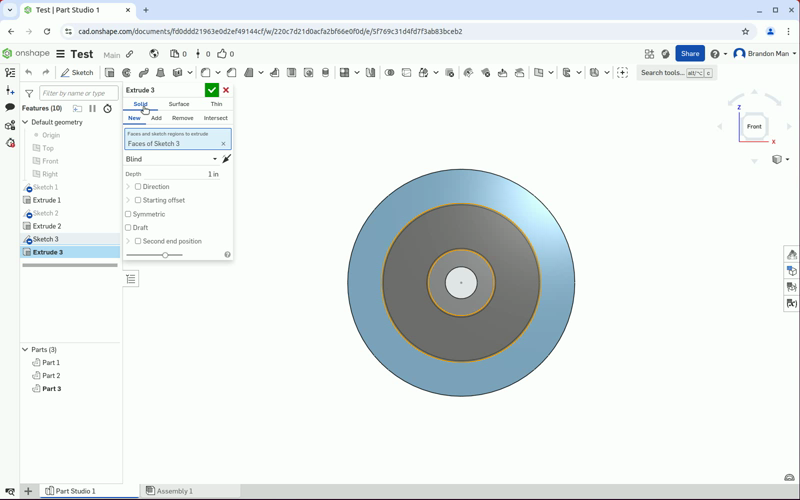
click(143, 106)
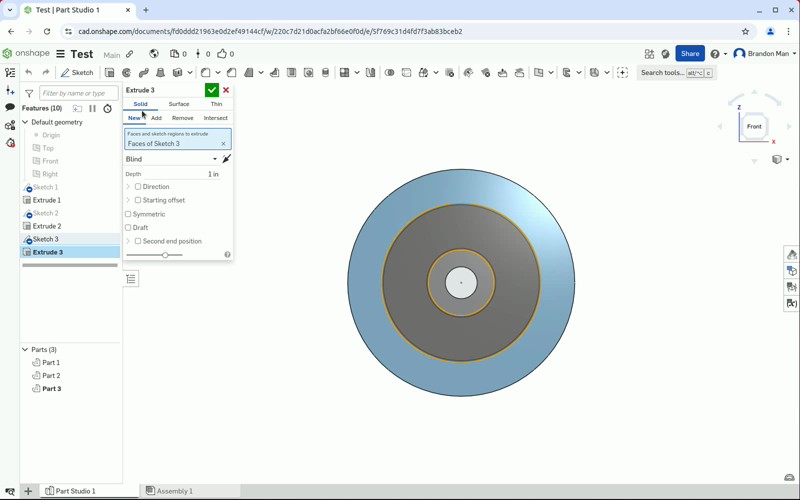
mouse_move(137, 120)
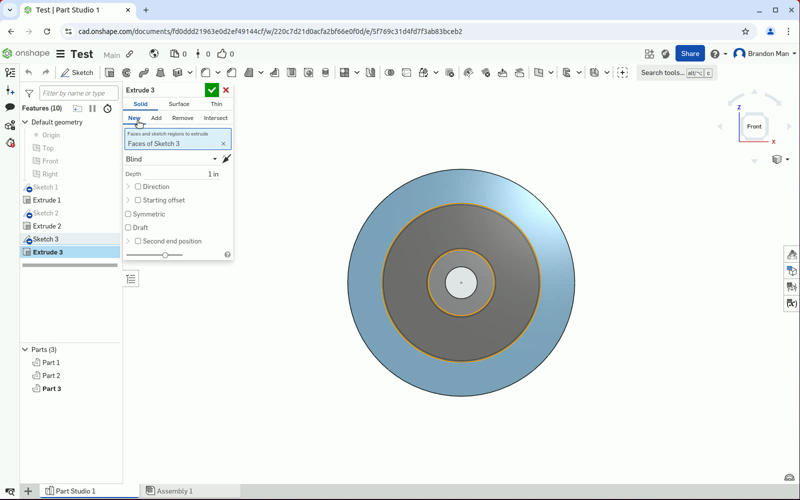
click(137, 120)
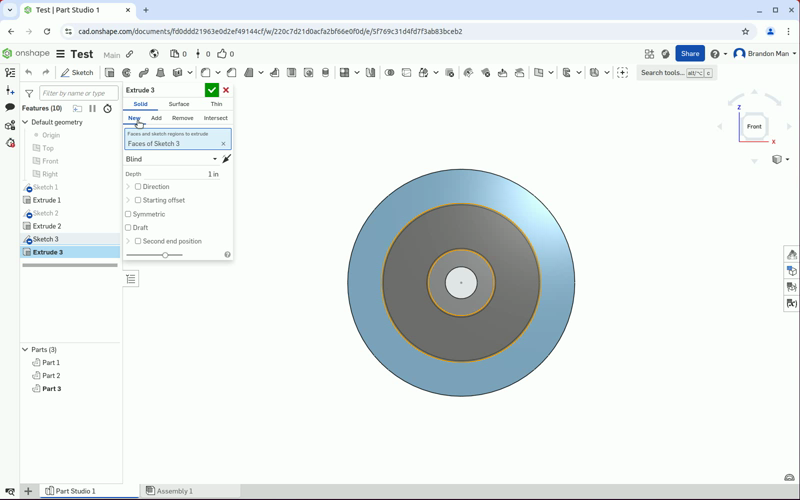
key(tab, 4)
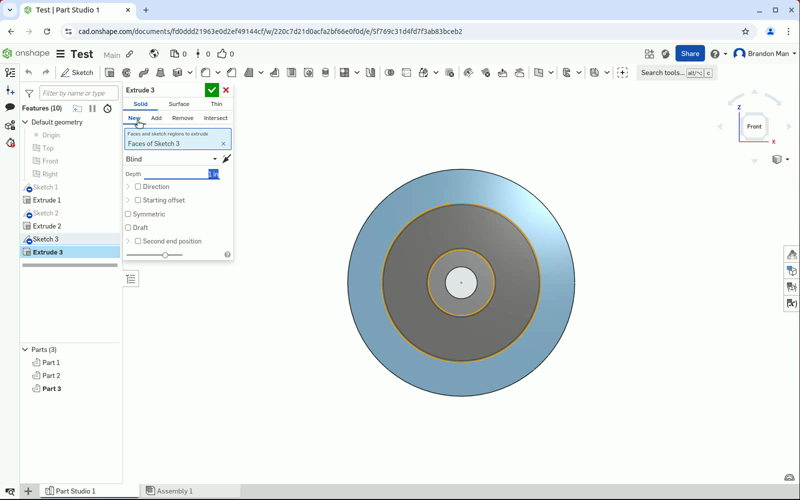
text(11.554)
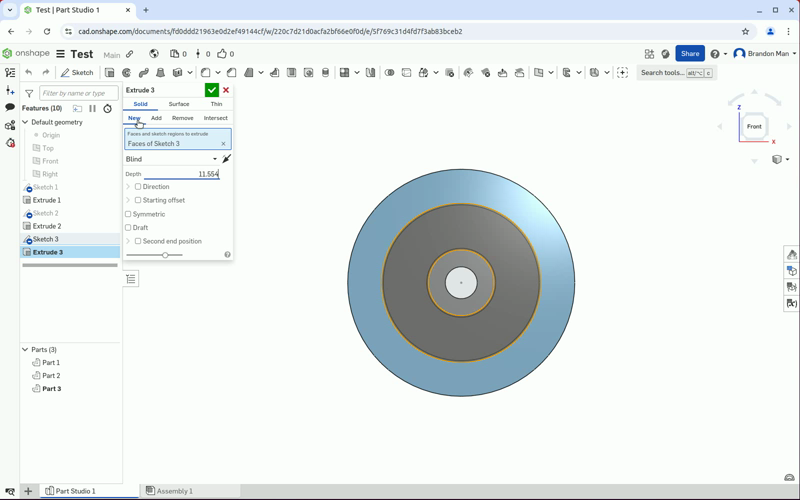
key(tab, 3)
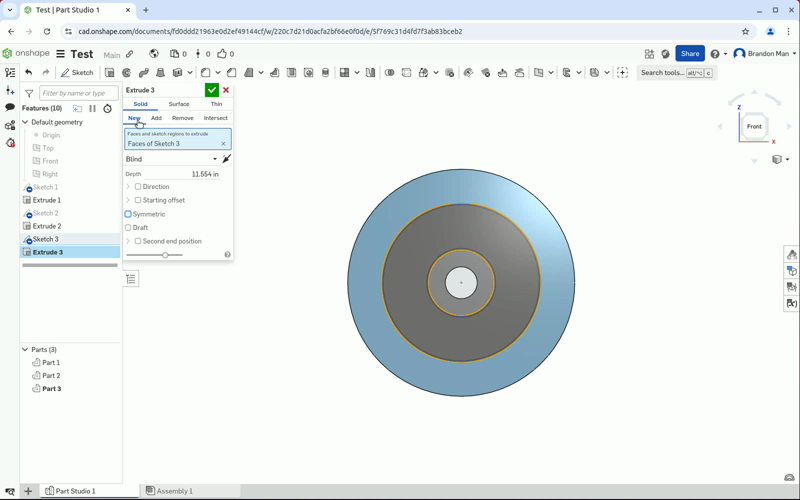
key(space)
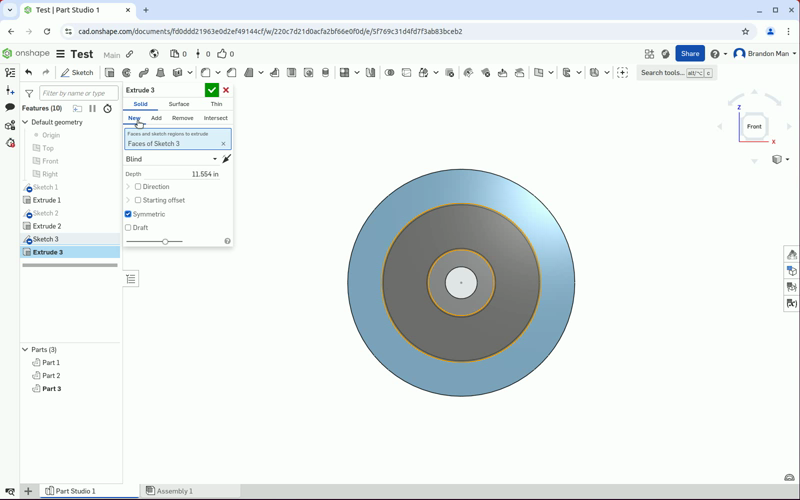
key(enter)
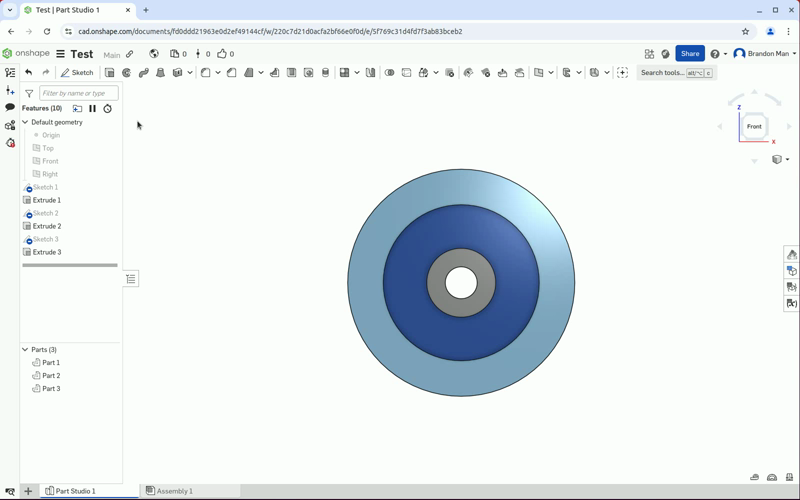
key(shift+h)
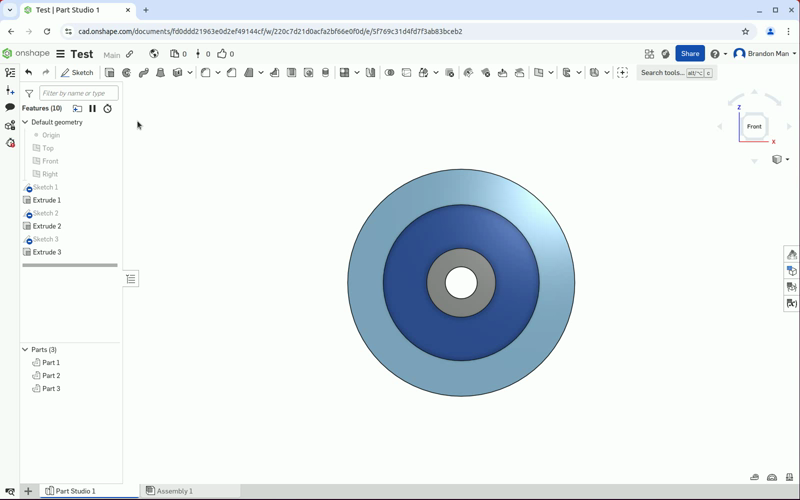
key(shift+h)
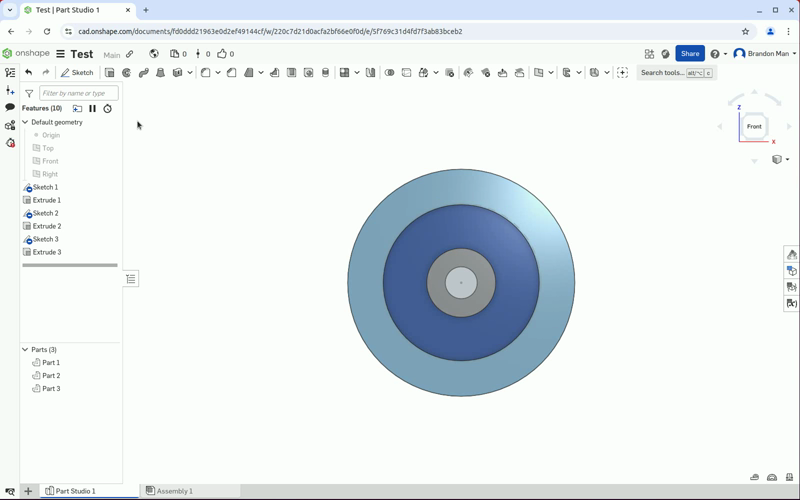
key(shift+7)
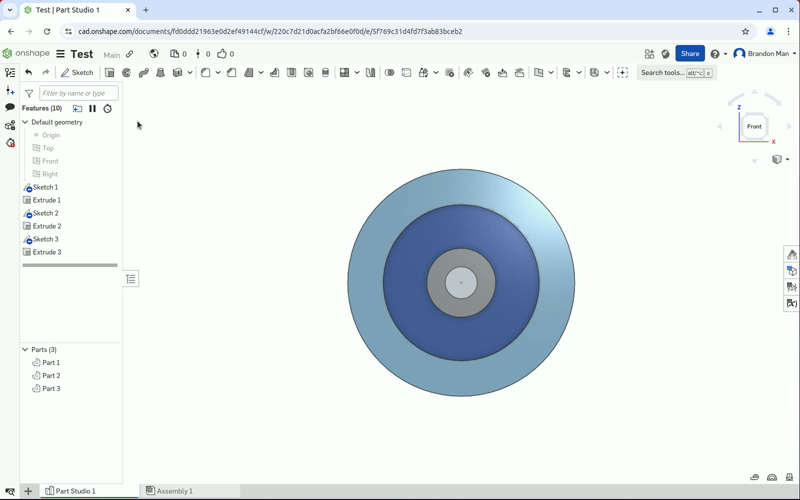
key(left, 2)
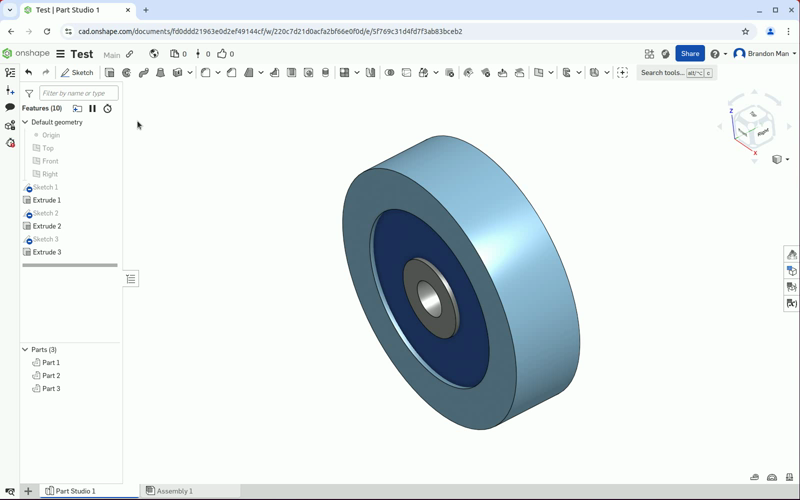
key(down, 2)
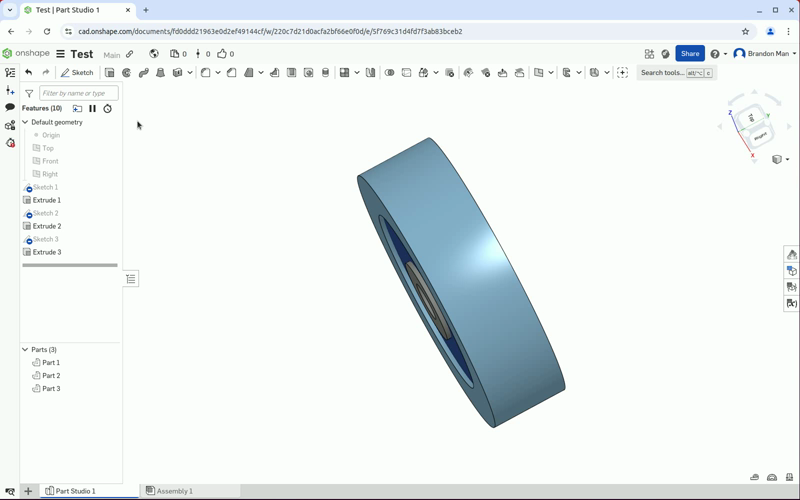
key(up, 2)
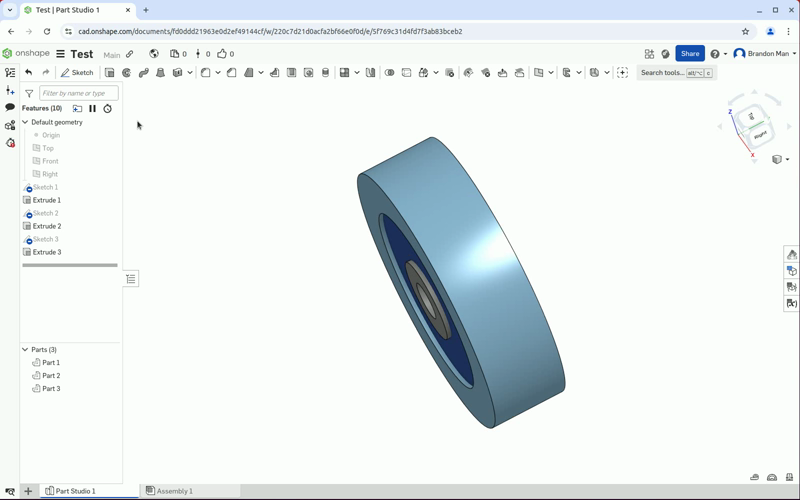
key(right, 2)
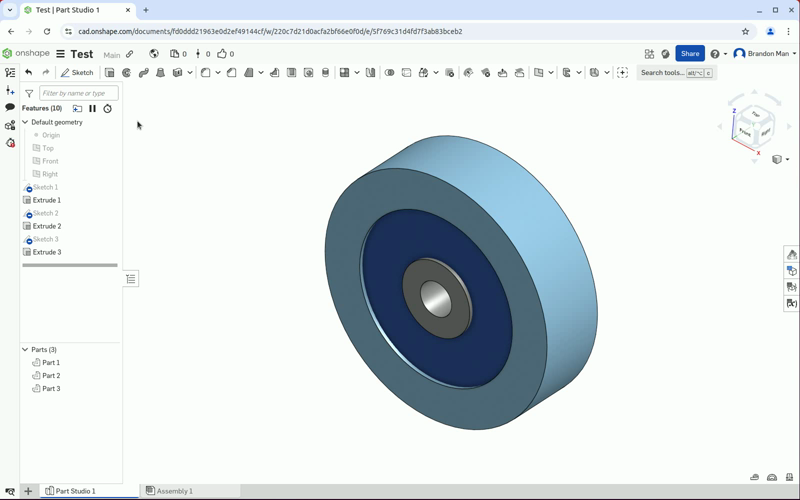
mouse_move(73, 189)
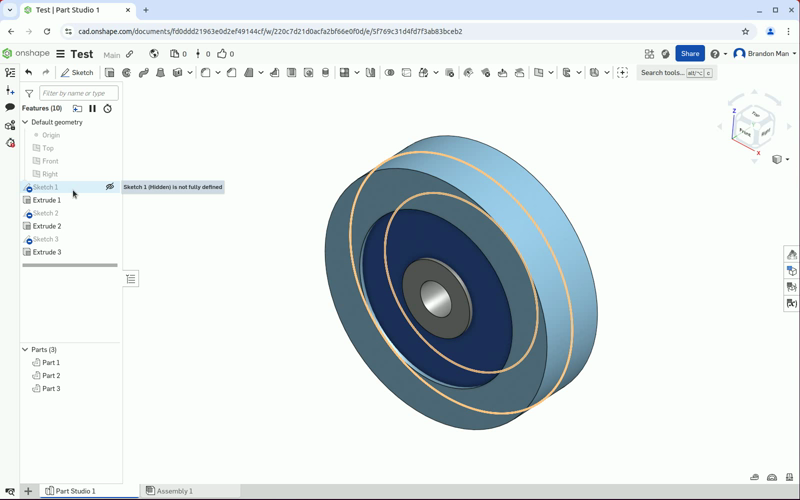
click(73, 189)